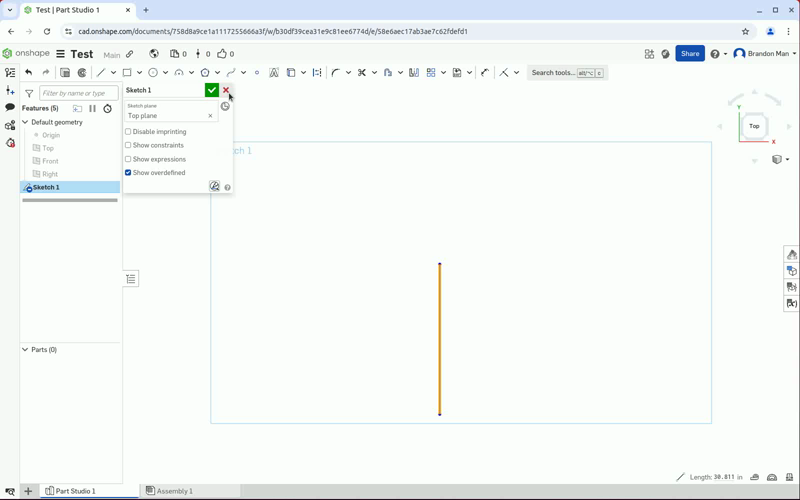
key(shift+h)
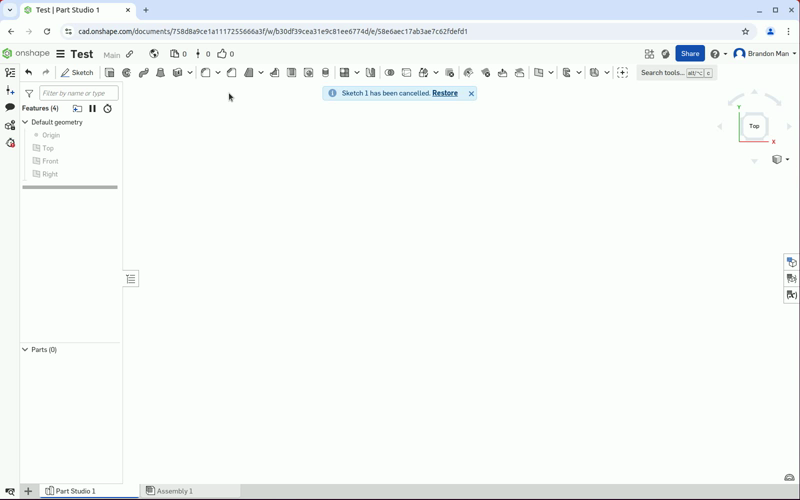
mouse_move(73, 352)
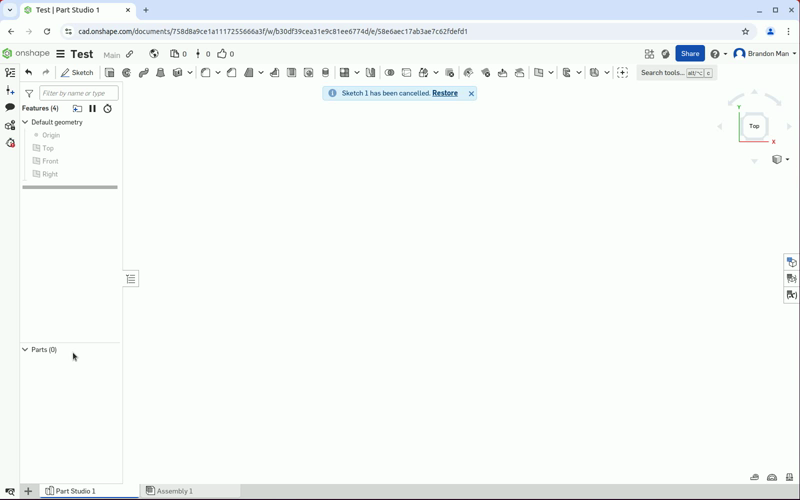
key(y)
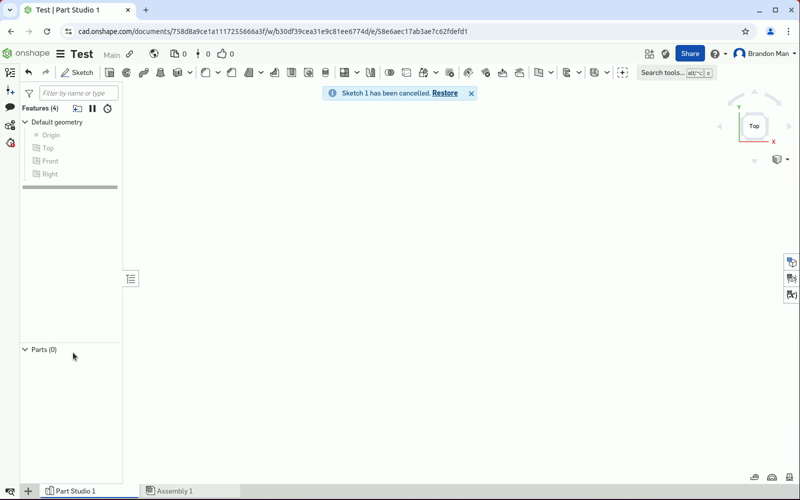
key(shift+p)
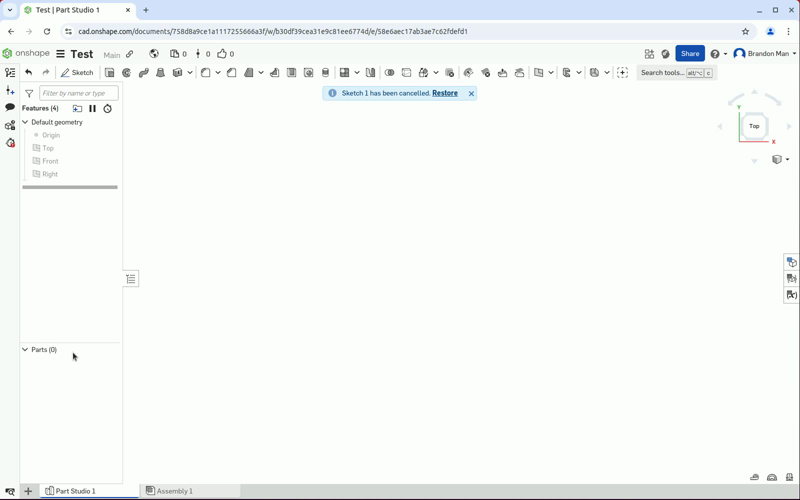
key(space)
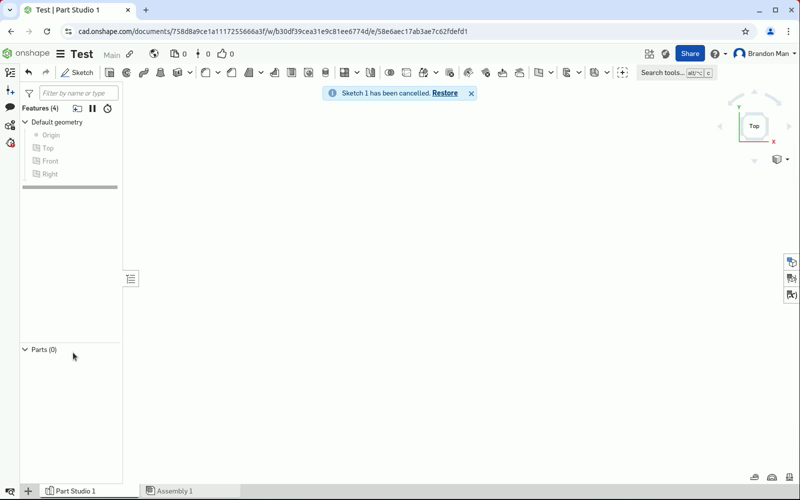
key_down(shift)
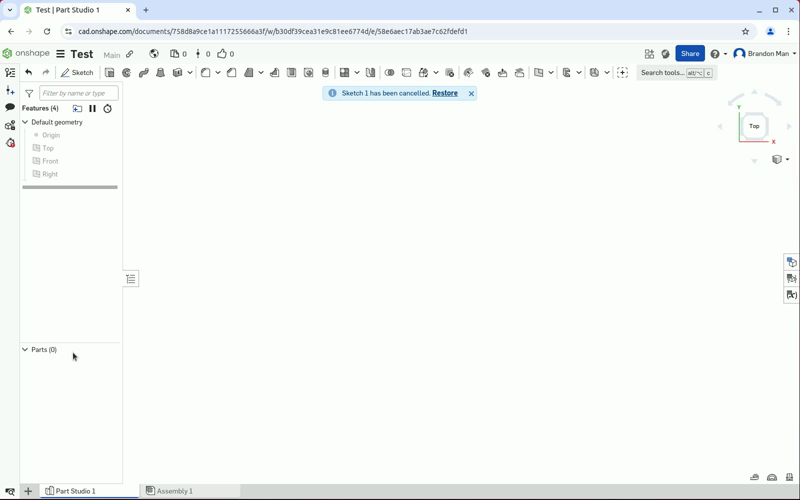
key(up)
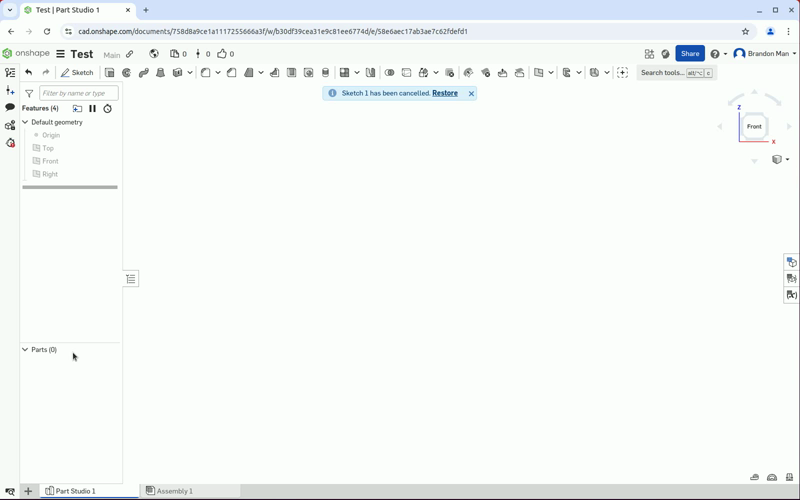
key_up(shift)
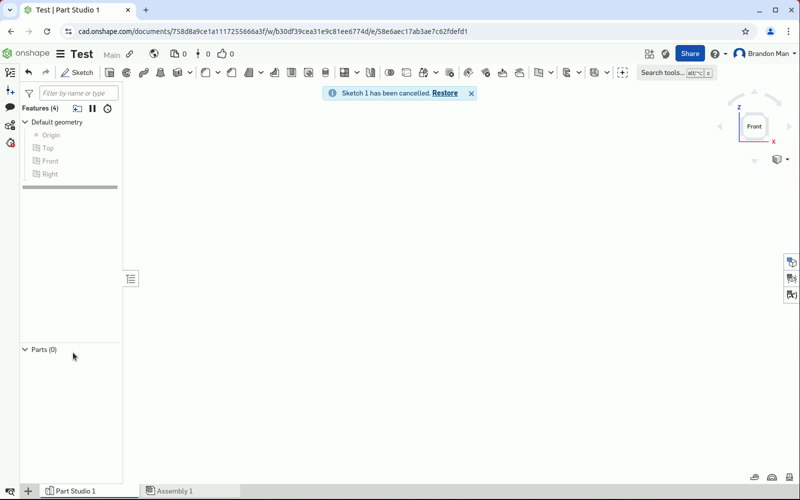
mouse_move(73, 352)
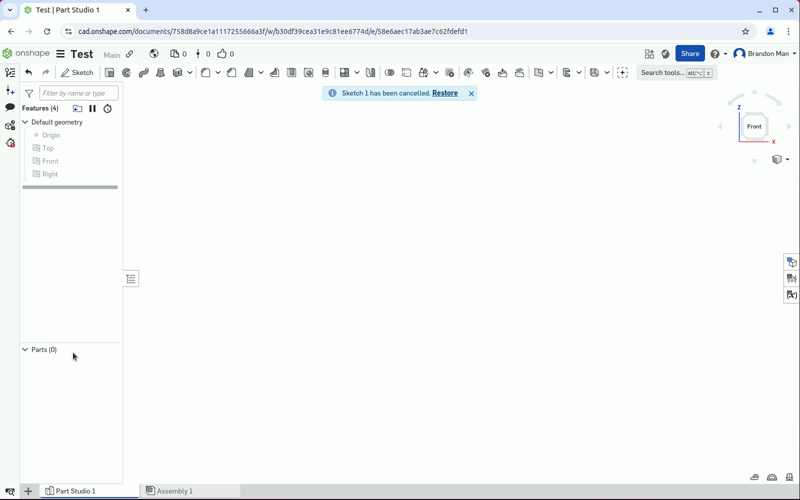
key(shift+y)
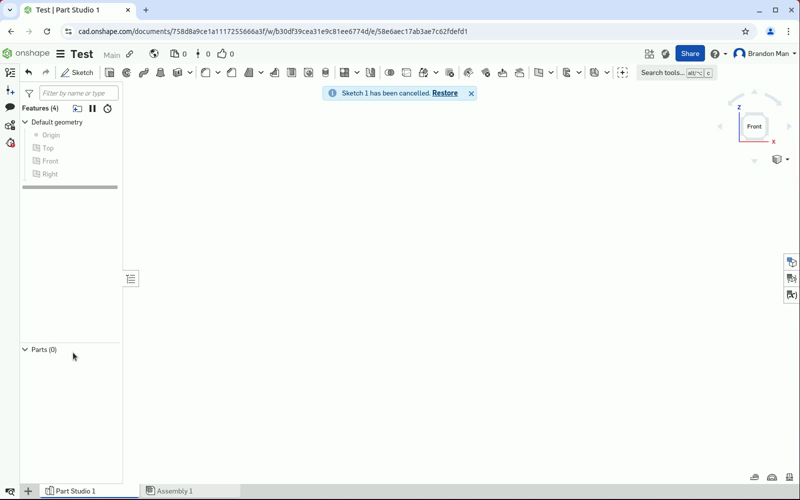
key(shift+s)
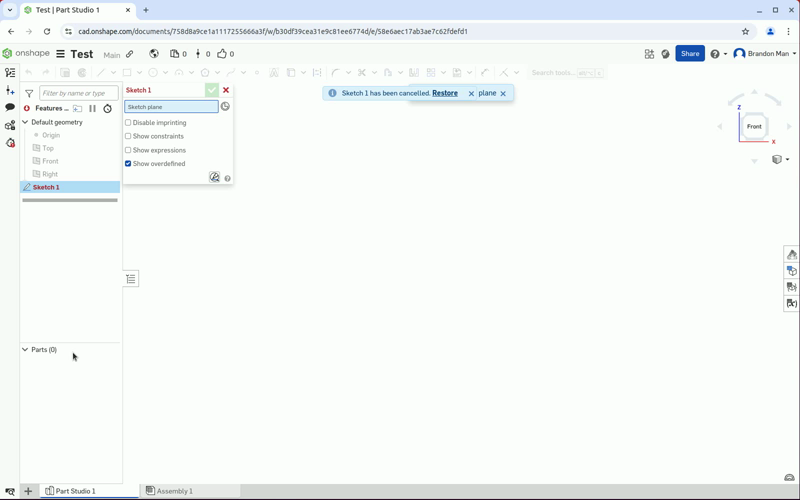
mouse_move(73, 163)
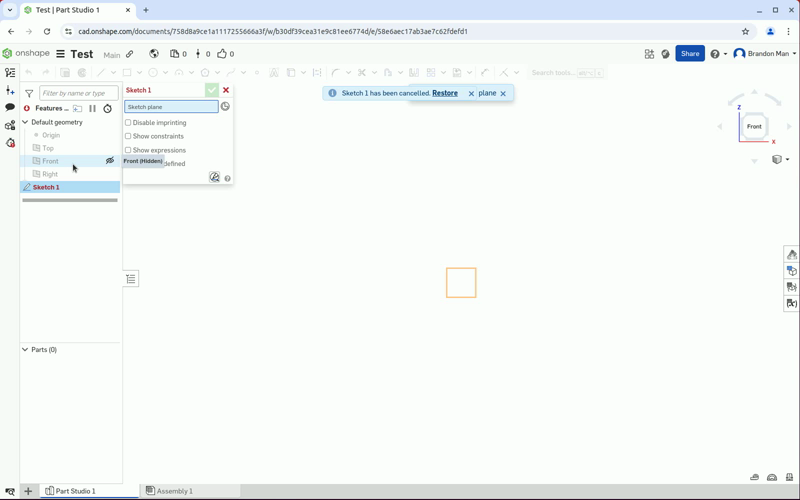
click(73, 163)
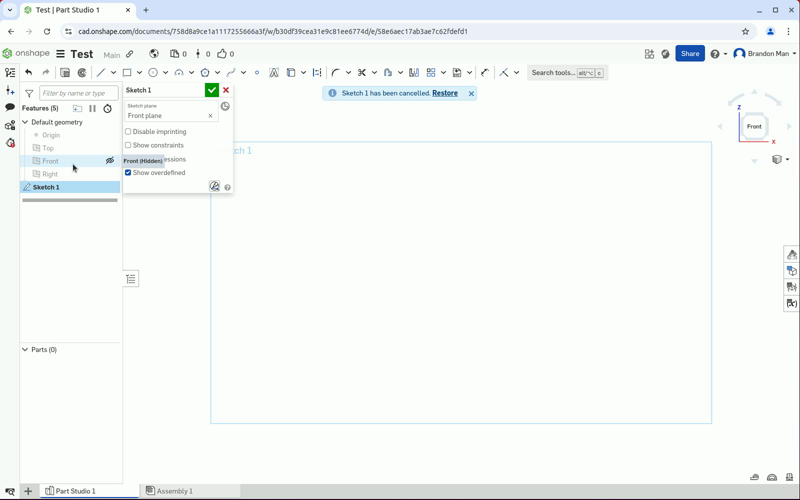
mouse_move(73, 352)
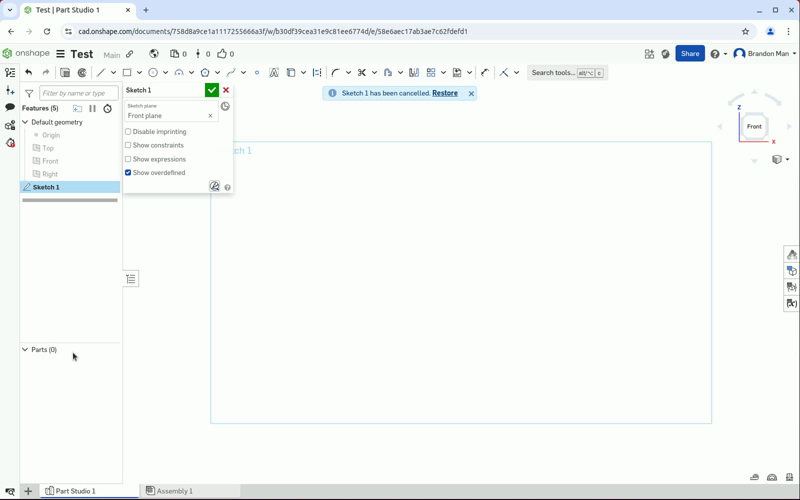
key(y)
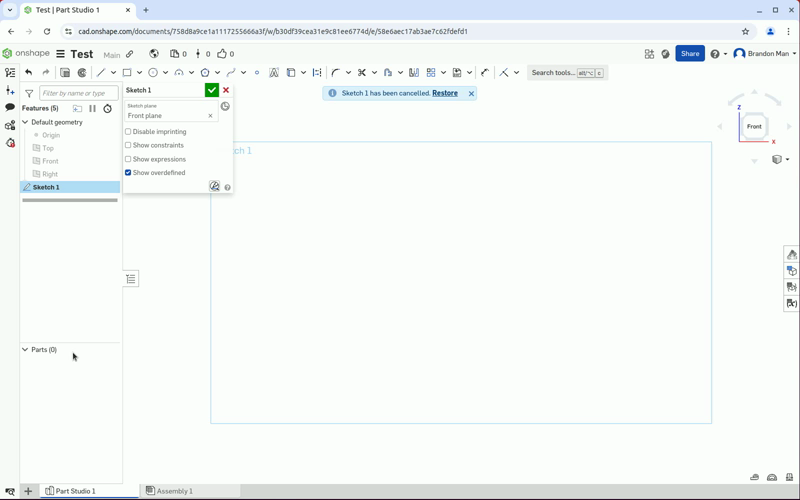
key(l)
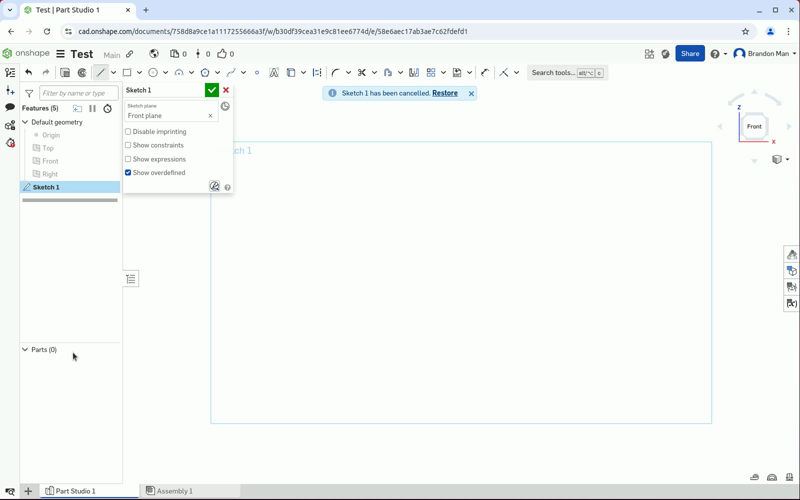
key_down(shift)
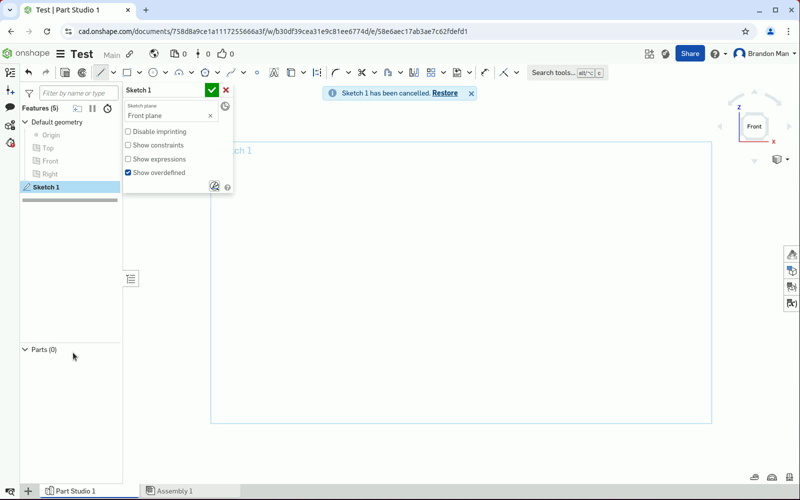
mouse_move(356, 286)
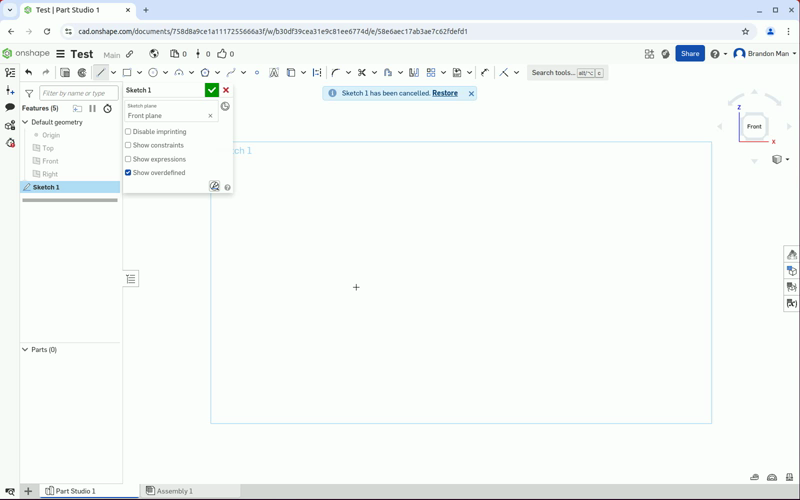
click(356, 286)
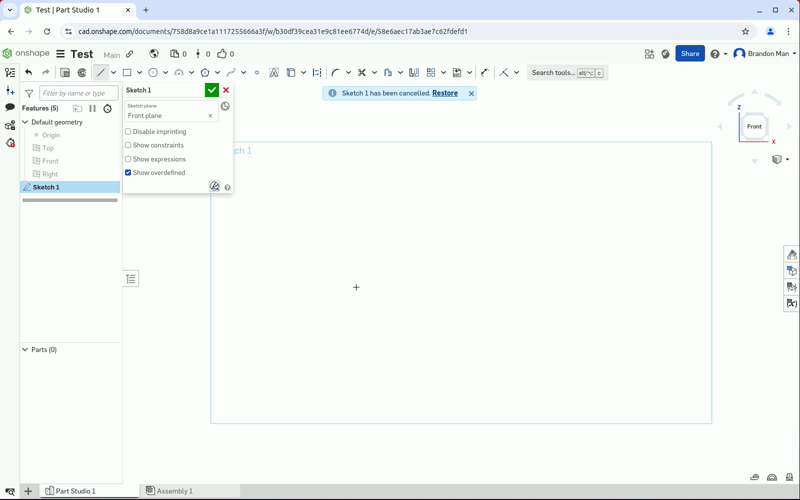
key_up(shift)
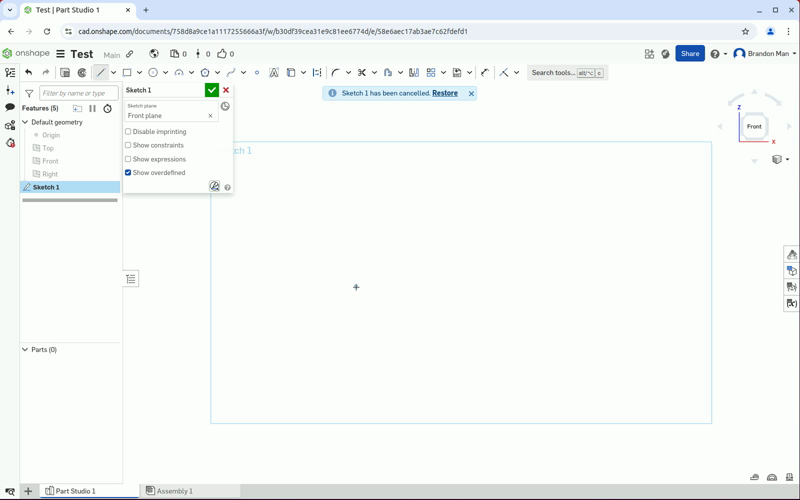
key_down(shift)
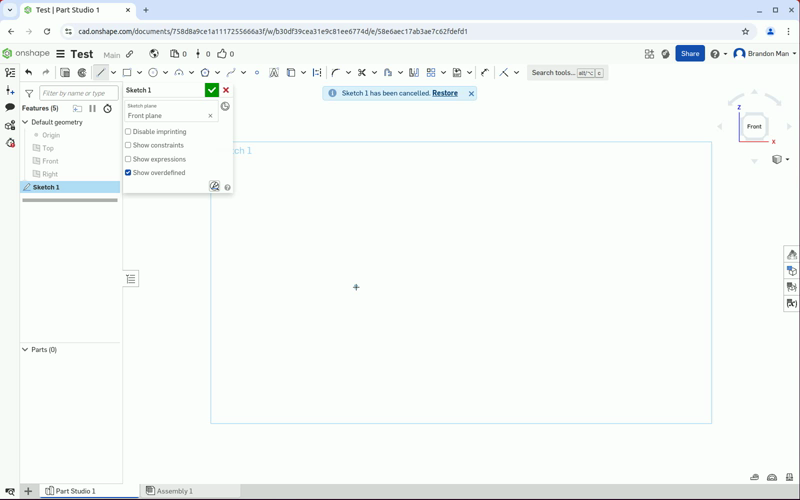
mouse_move(386, 286)
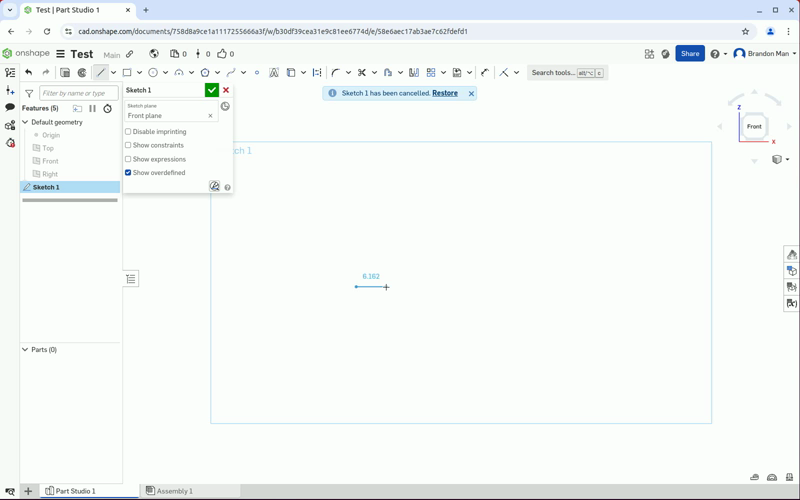
mouse_move(415, 286)
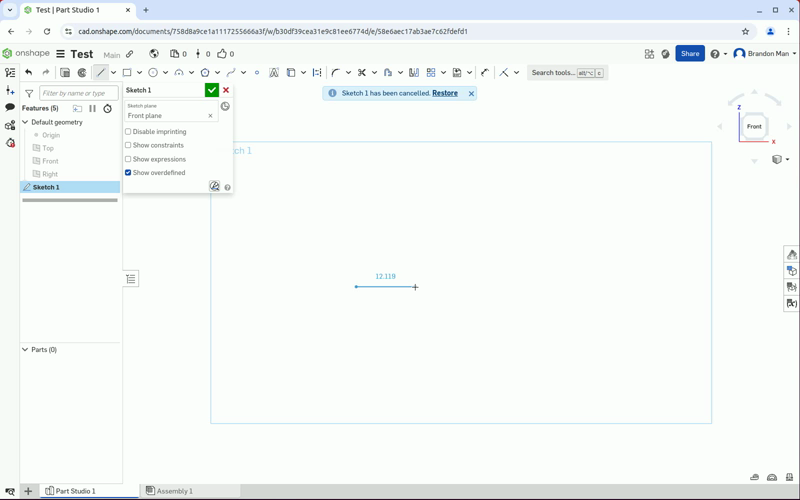
click(415, 286)
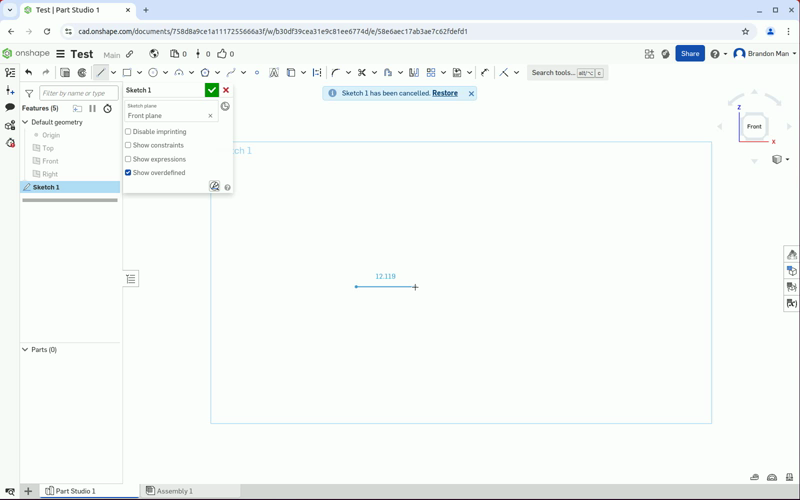
key_up(shift)
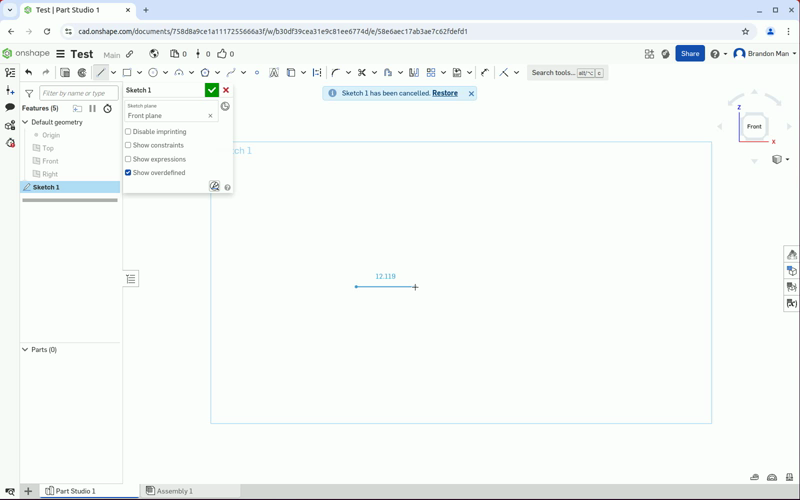
key_down(shift)
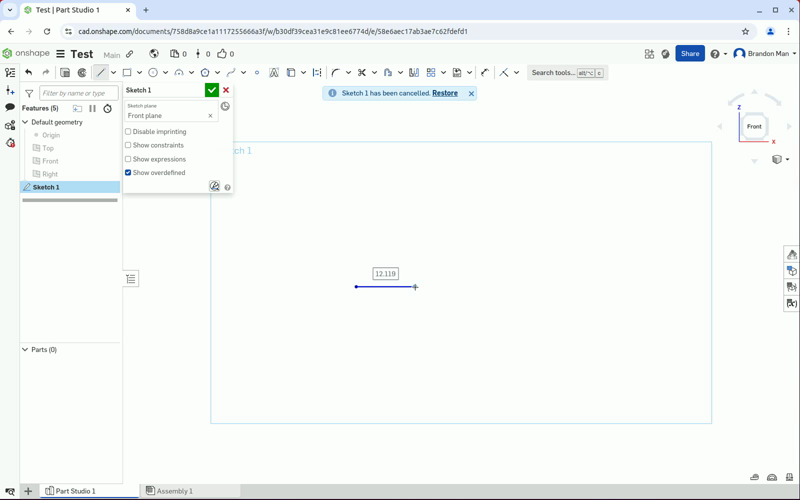
mouse_move(415, 170)
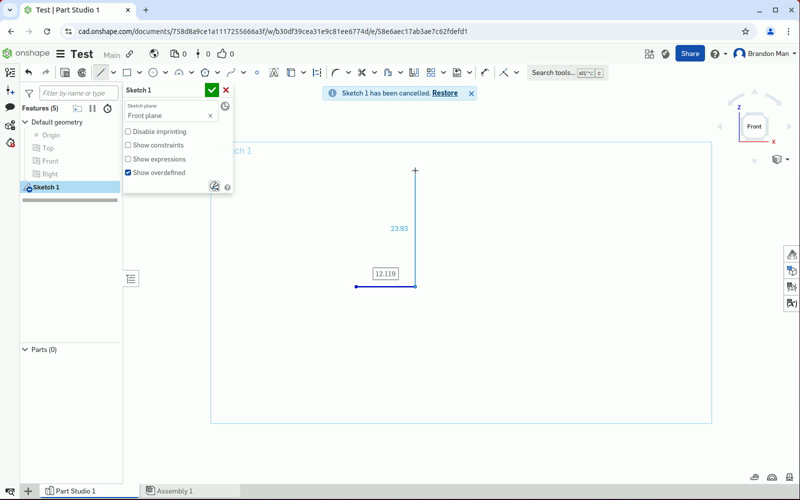
click(415, 170)
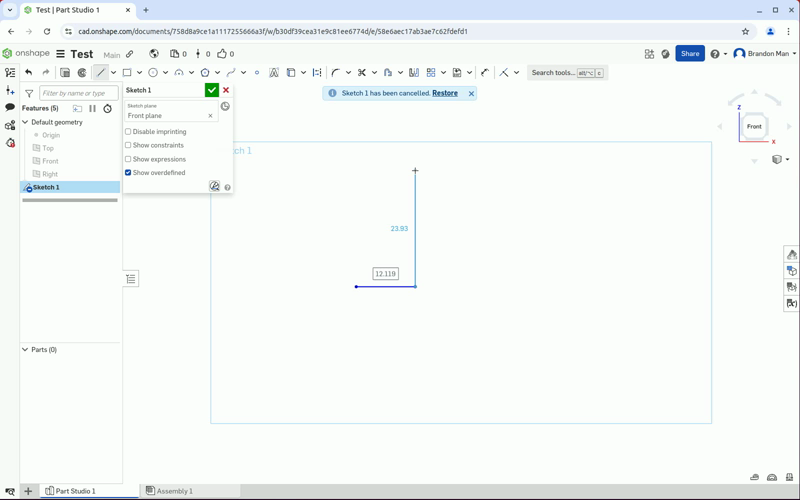
key_up(shift)
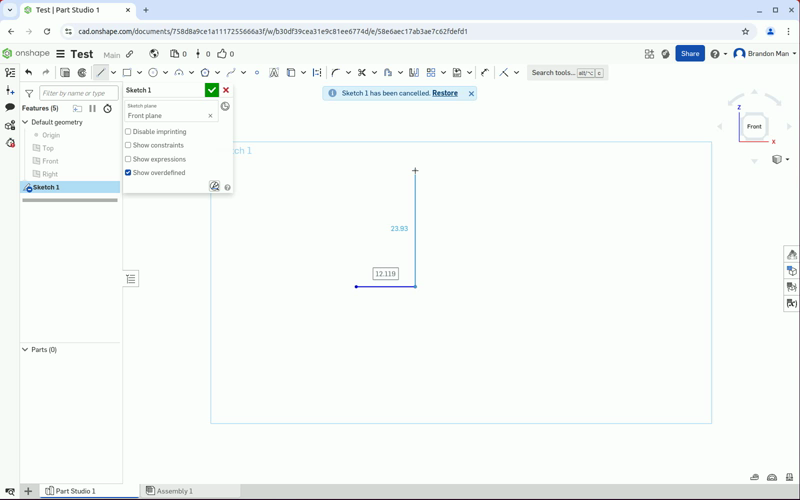
key_down(shift)
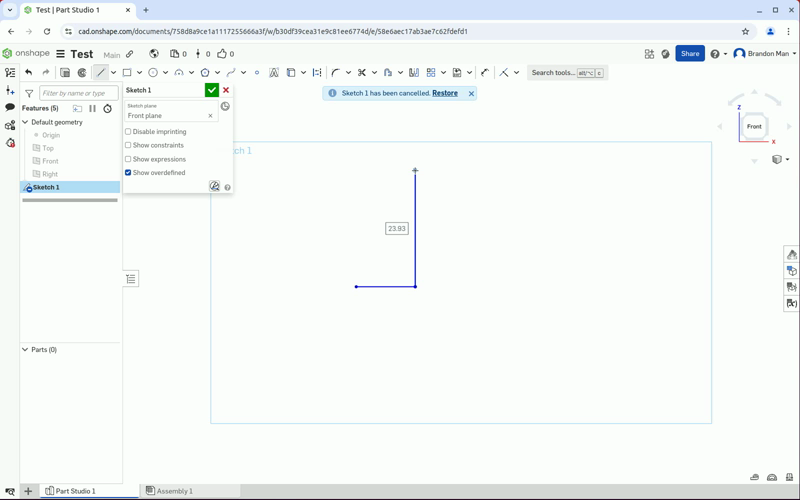
mouse_move(445, 170)
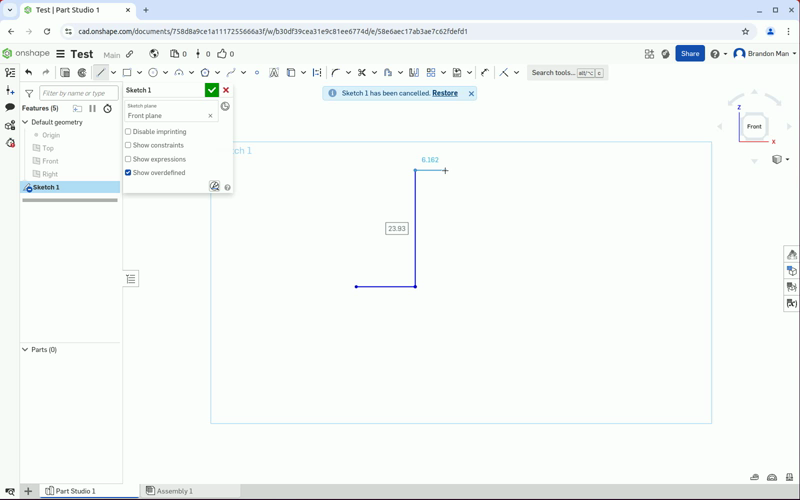
mouse_move(356, 170)
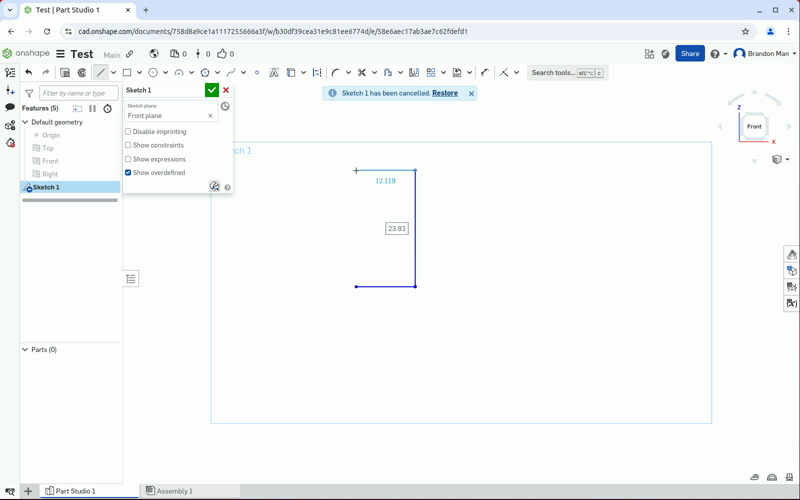
click(356, 170)
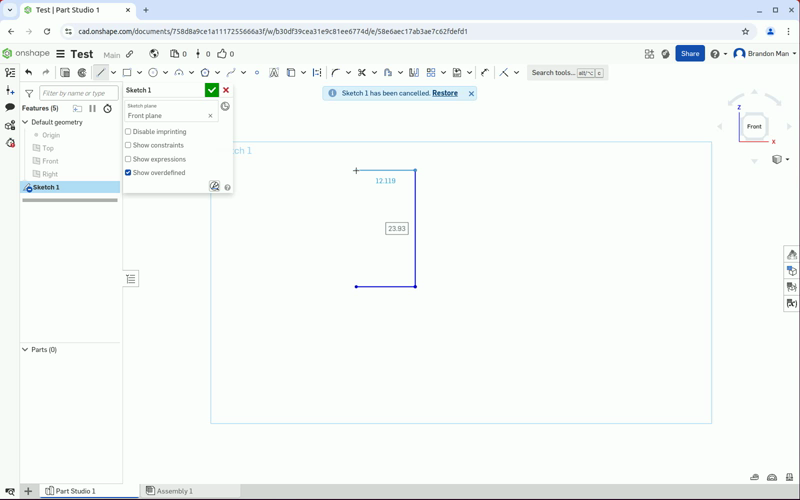
key_up(shift)
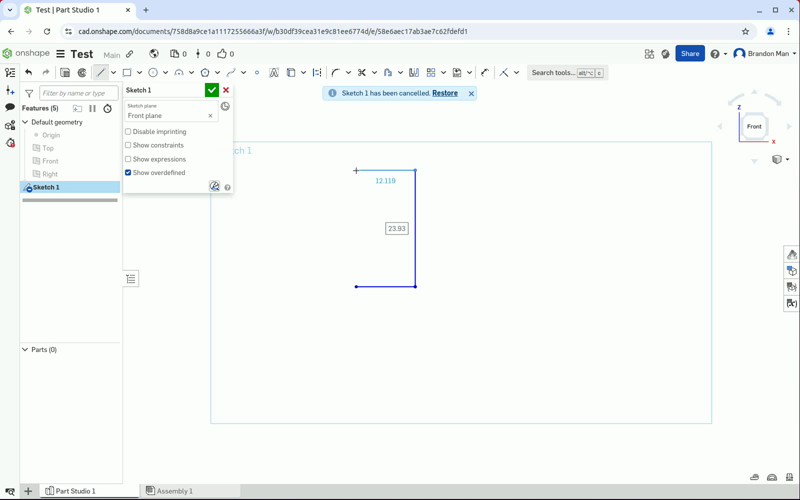
key_down(shift)
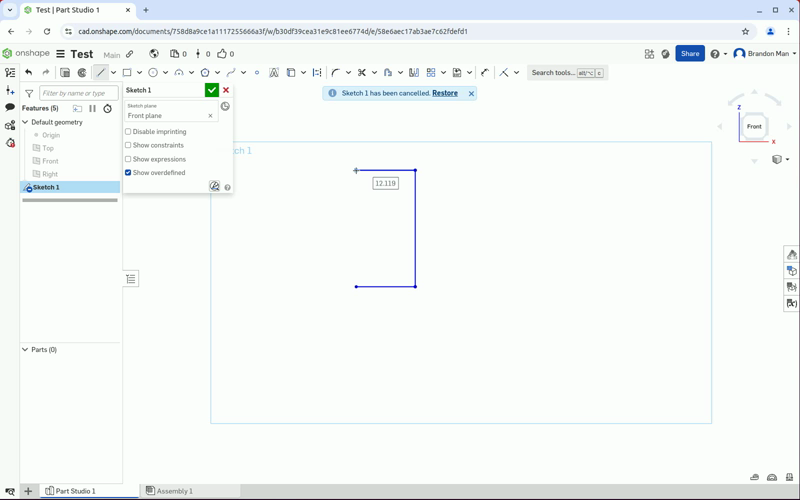
mouse_move(356, 286)
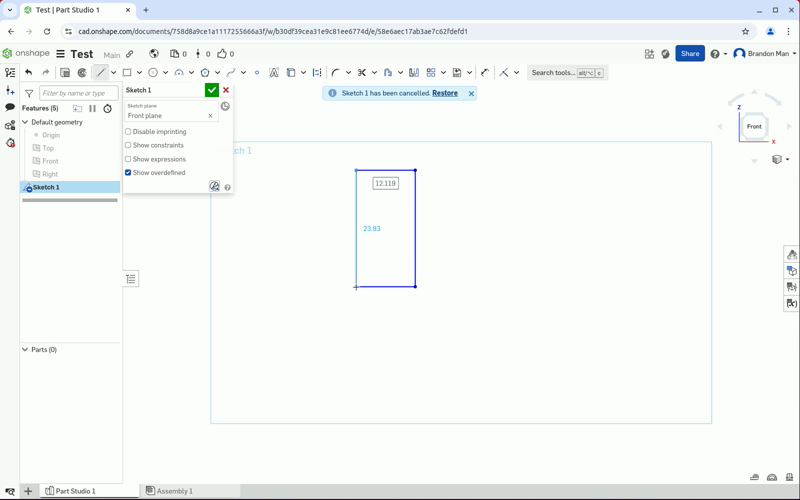
key_up(shift)
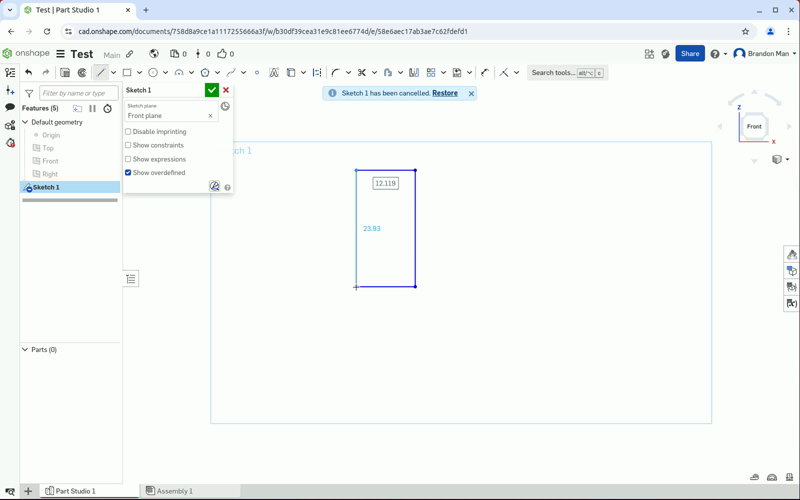
click(356, 286)
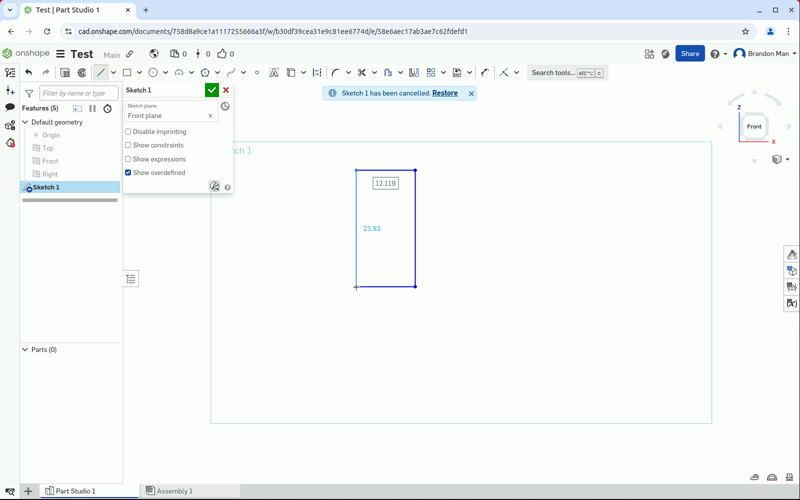
key(esc)
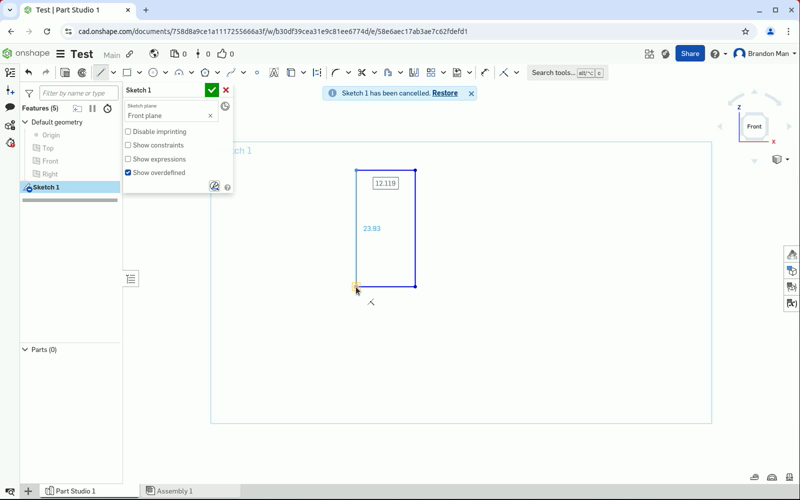
mouse_move(361, 231)
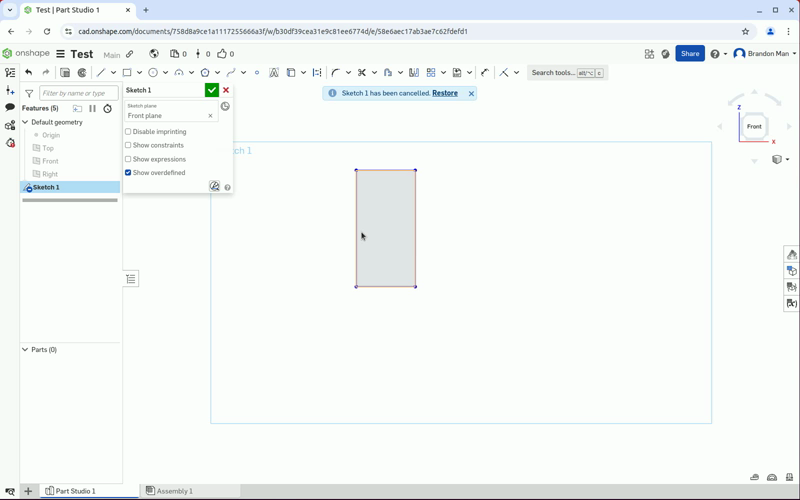
click(361, 231)
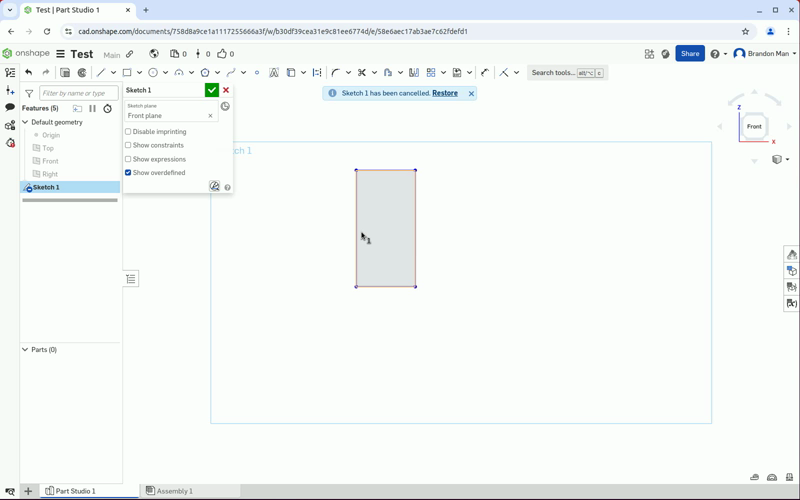
mouse_move(73, 352)
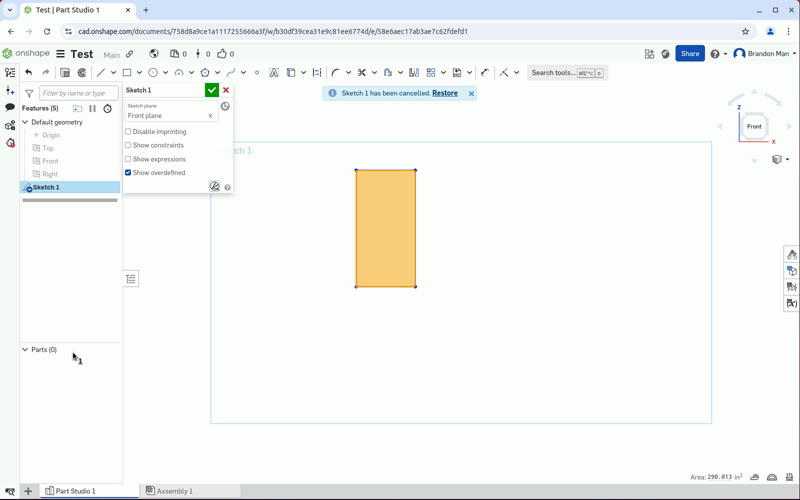
key(shift+y)
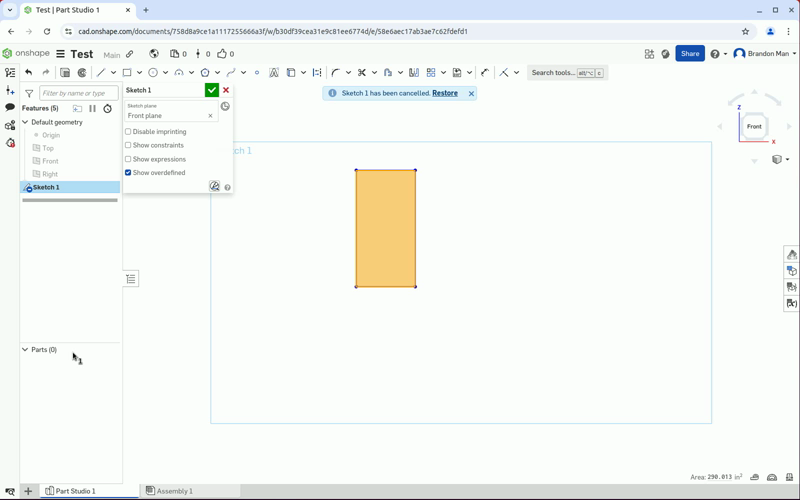
key(shift+e)
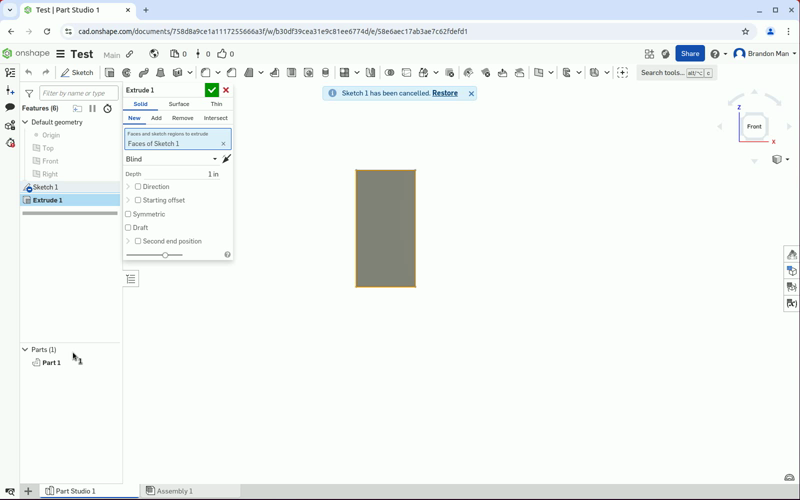
mouse_move(143, 106)
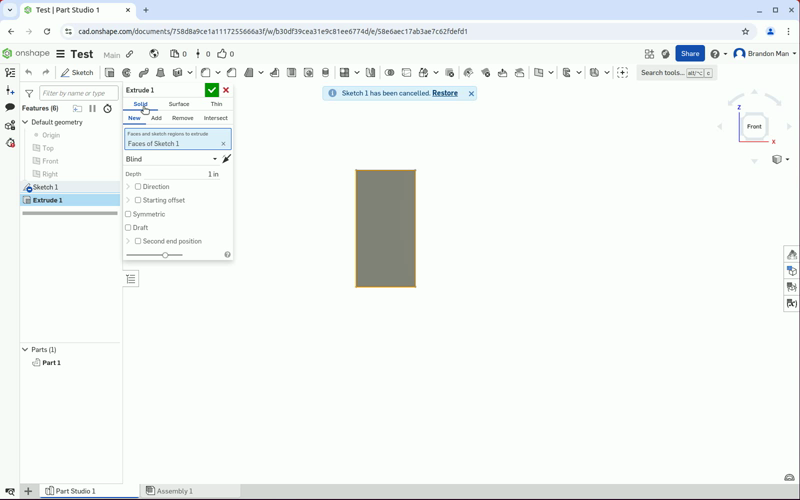
click(143, 106)
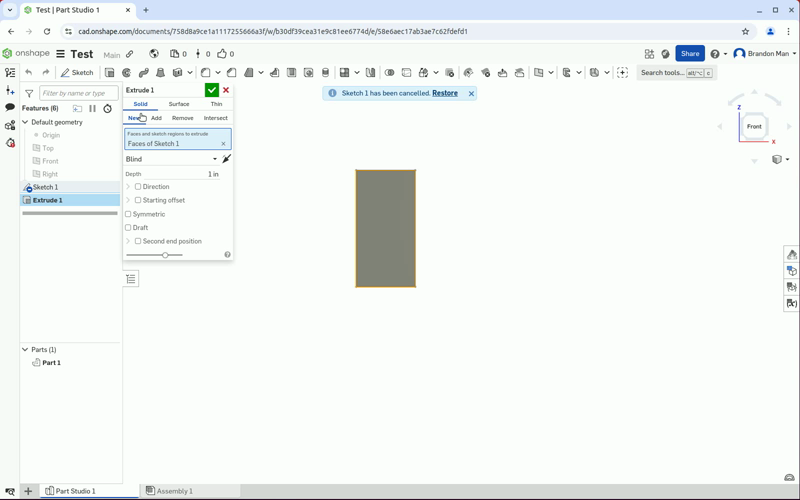
mouse_move(137, 120)
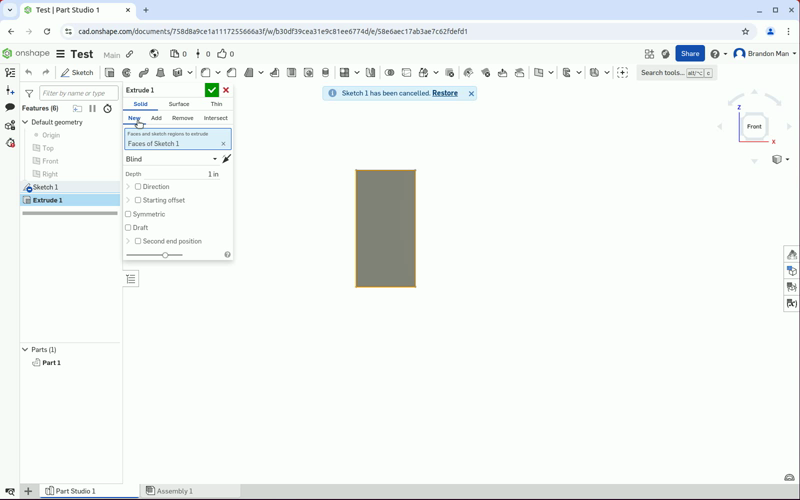
click(137, 120)
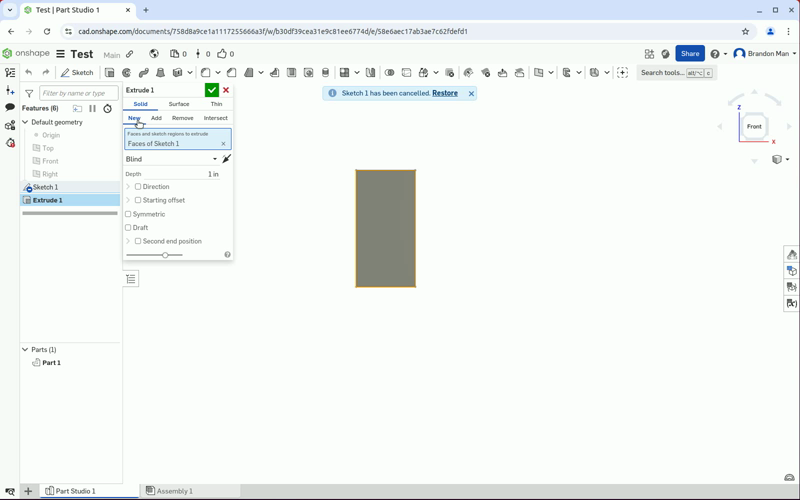
key(tab, 4)
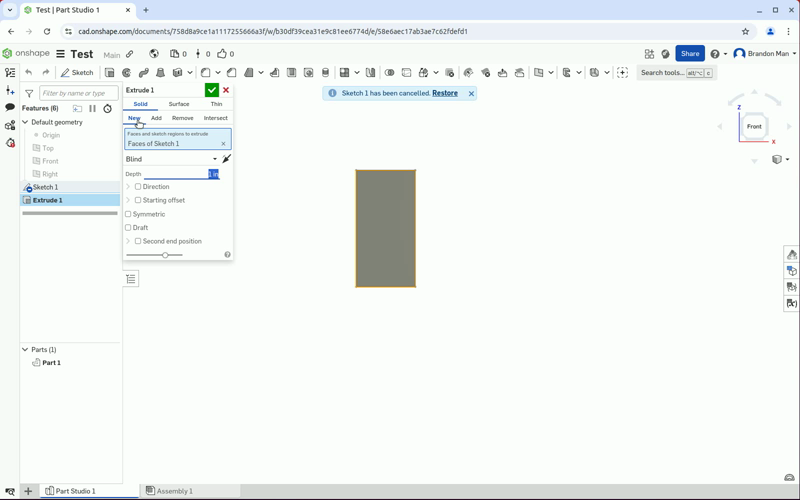
text(12.036)
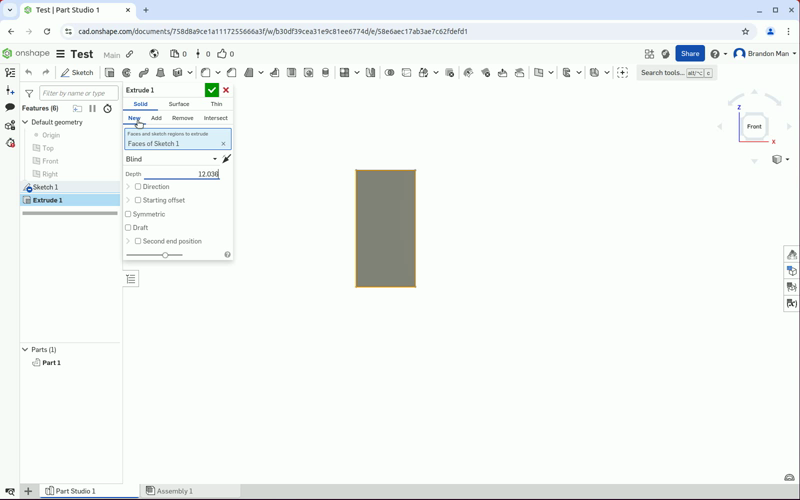
key(enter)
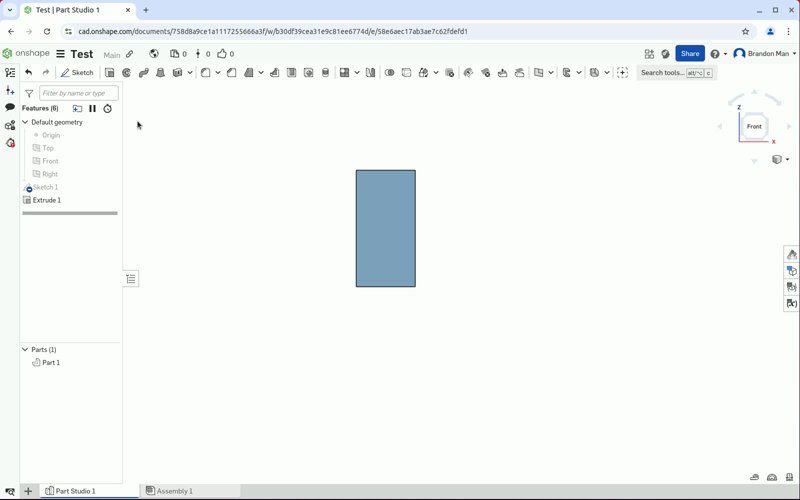
key(shift+h)
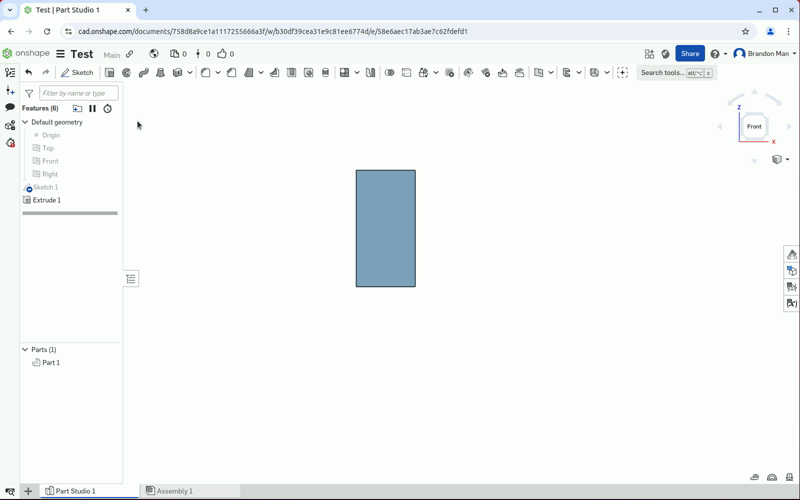
key(shift+h)
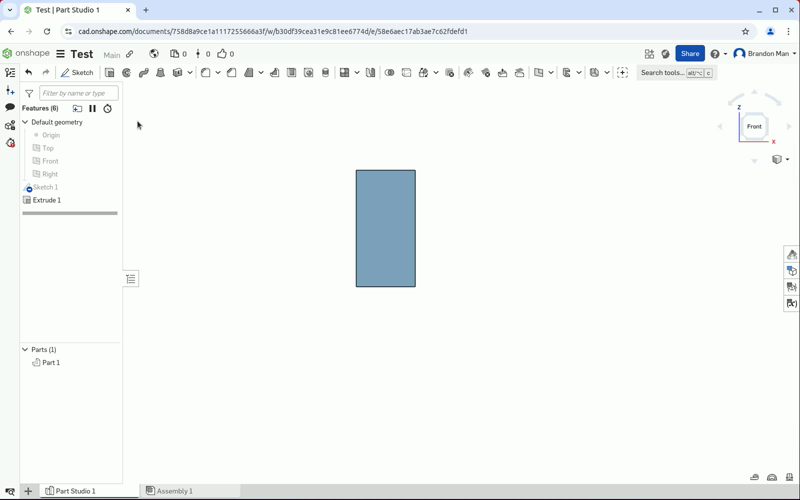
mouse_move(73, 189)
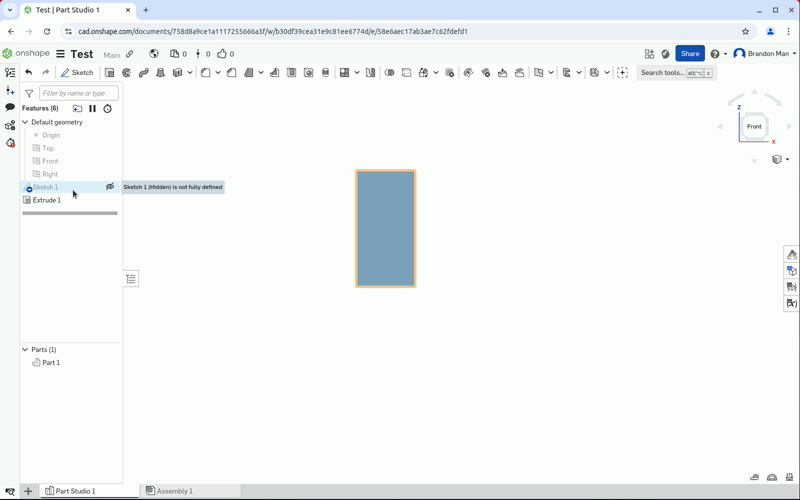
click(73, 189)
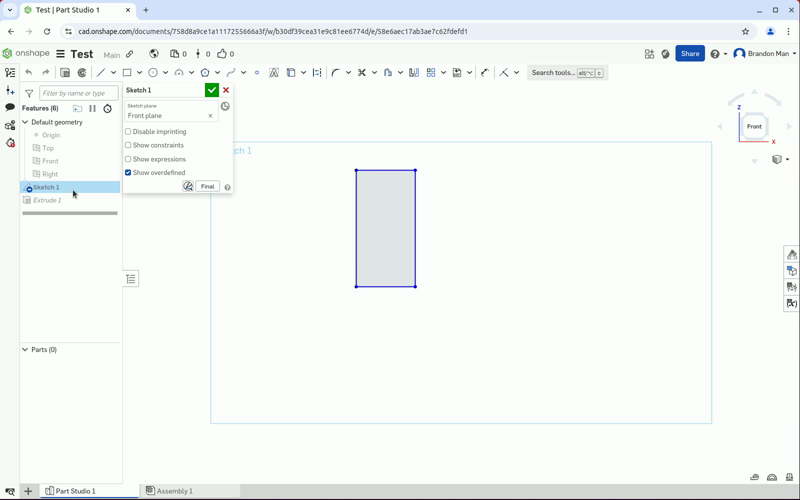
mouse_move(229, 92)
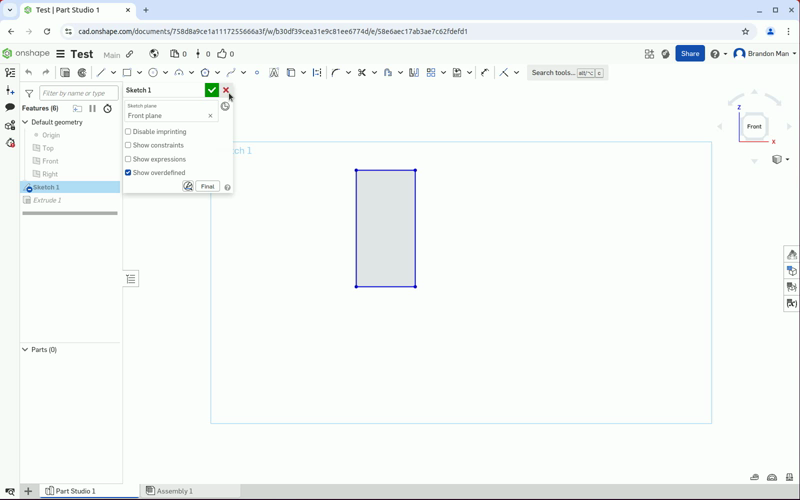
click(229, 92)
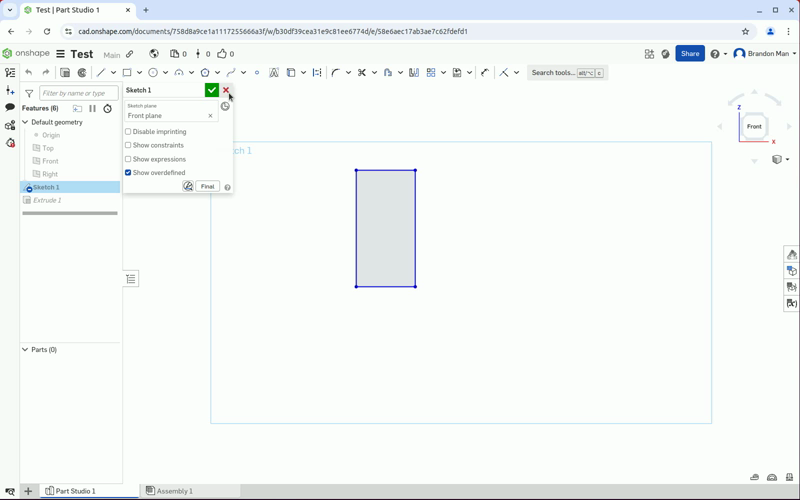
key(shift+s)
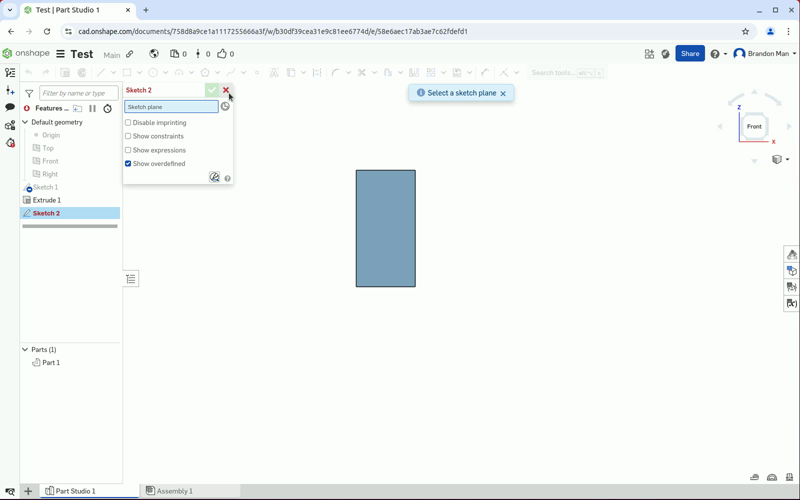
mouse_move(73, 163)
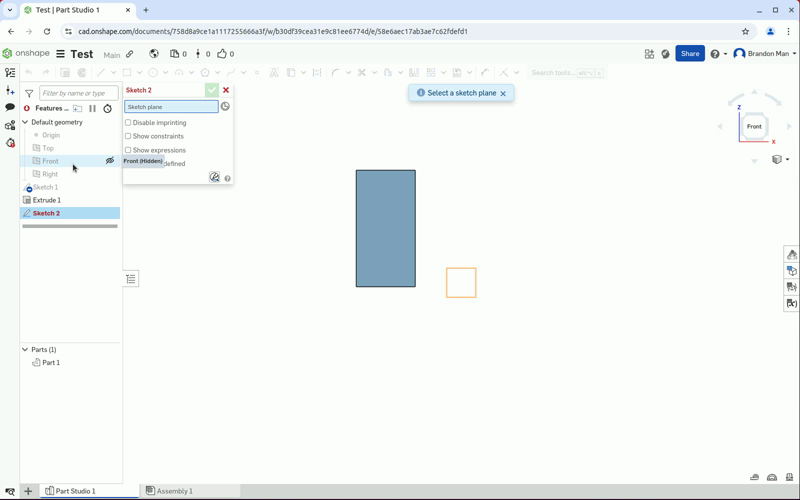
click(73, 163)
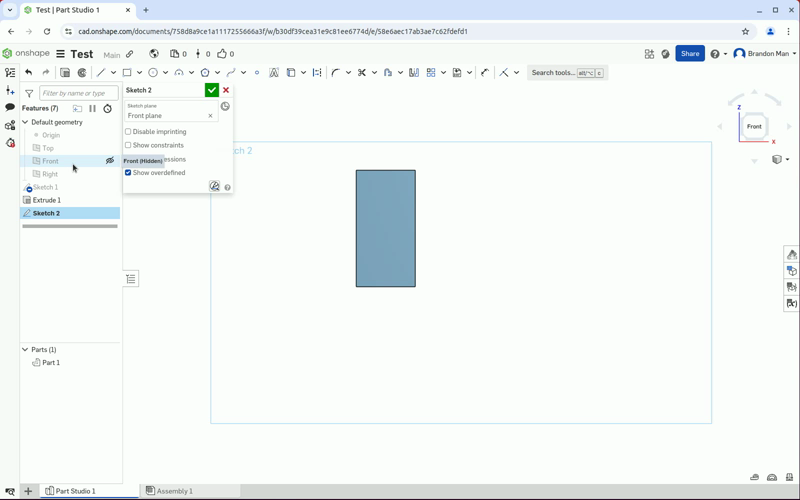
mouse_move(73, 352)
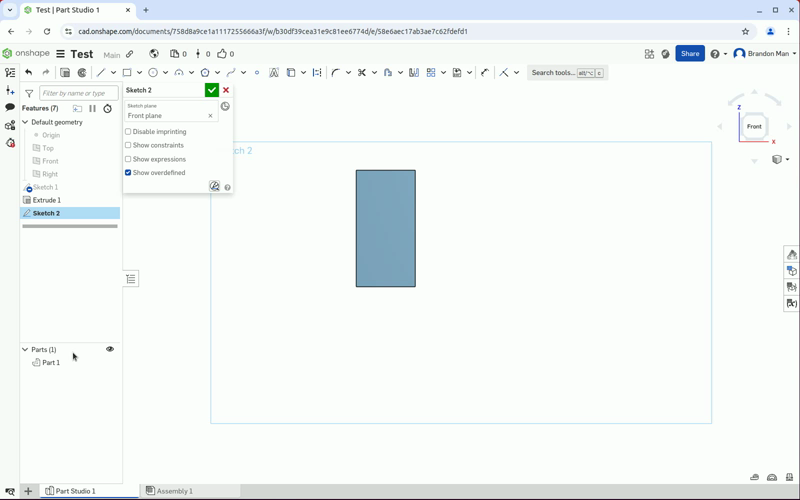
key(y)
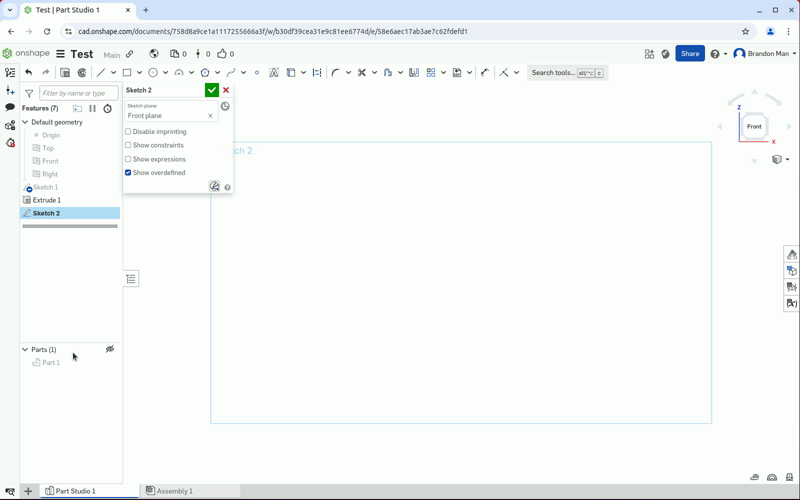
key(l)
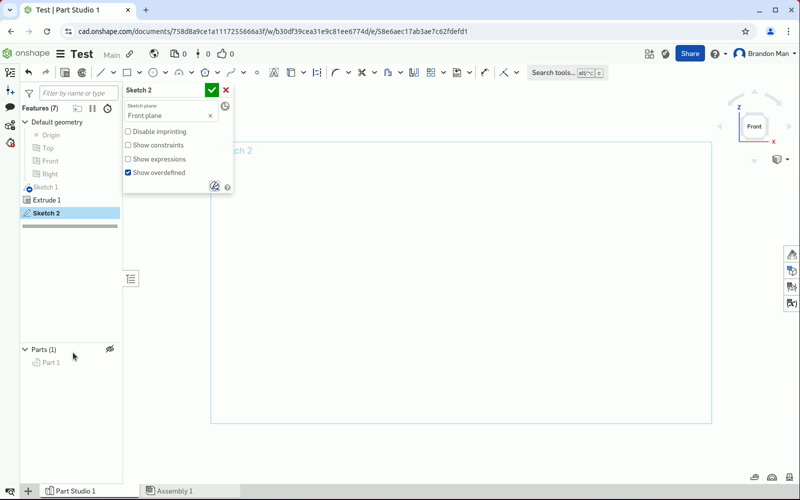
key_down(shift)
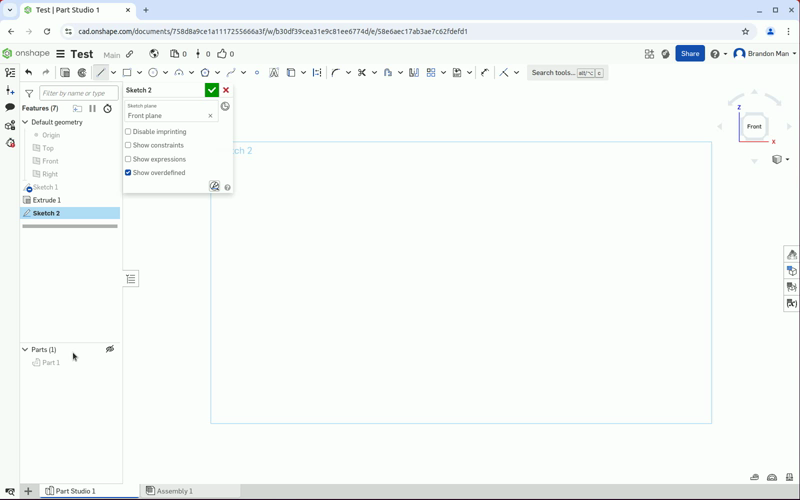
mouse_move(357, 282)
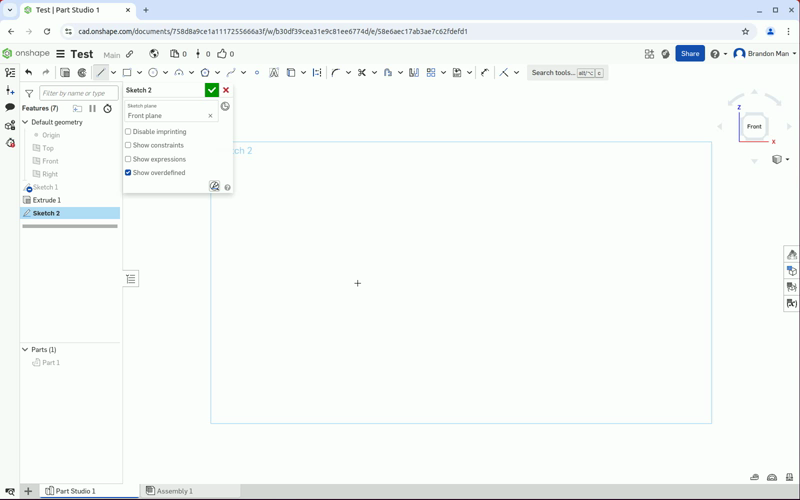
click(357, 282)
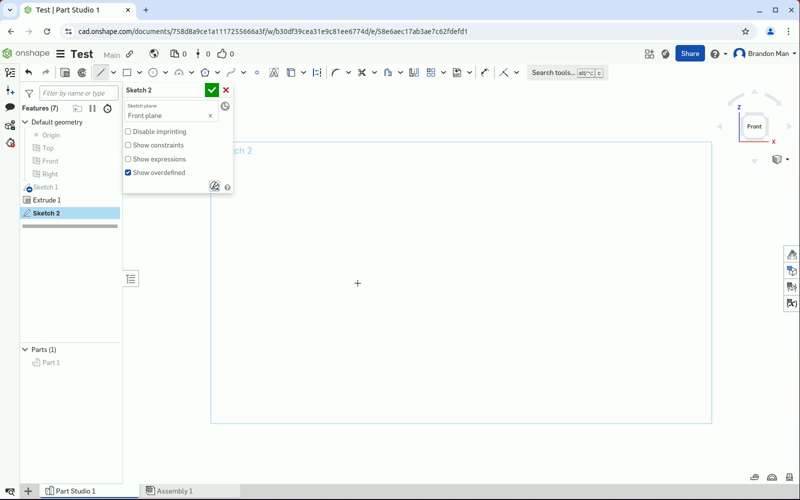
key_up(shift)
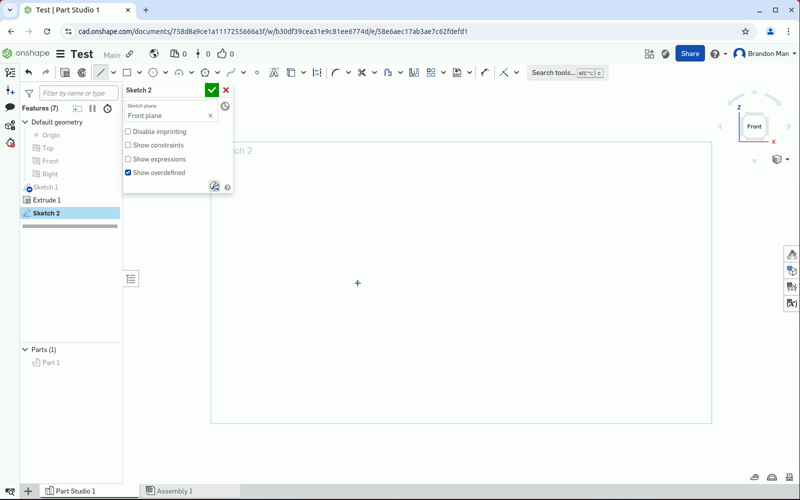
key_down(shift)
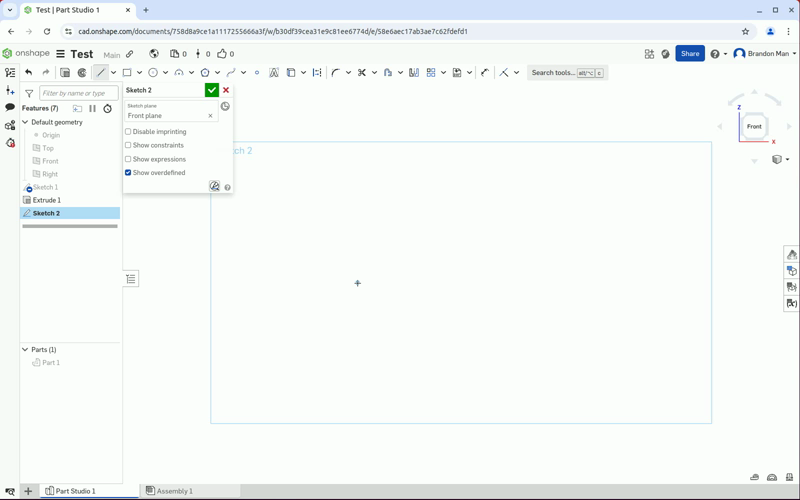
mouse_move(387, 282)
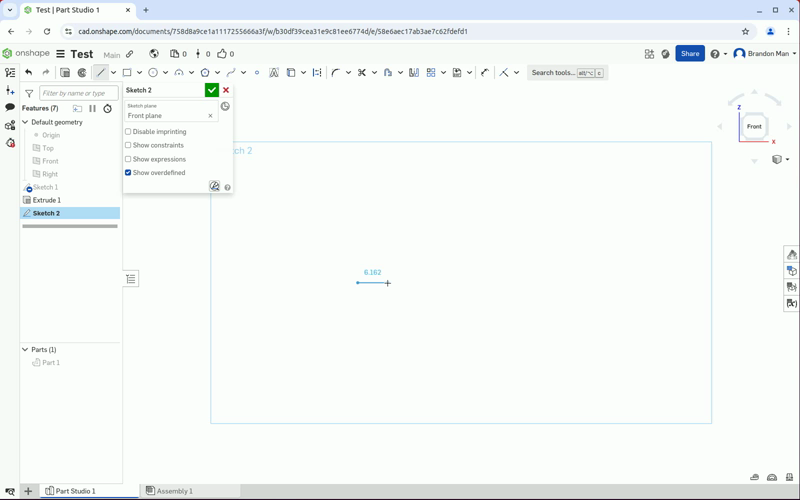
mouse_move(416, 282)
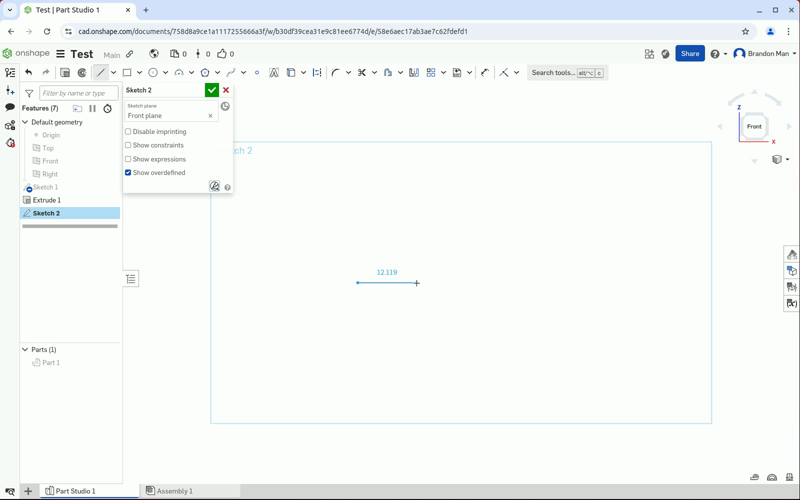
click(416, 282)
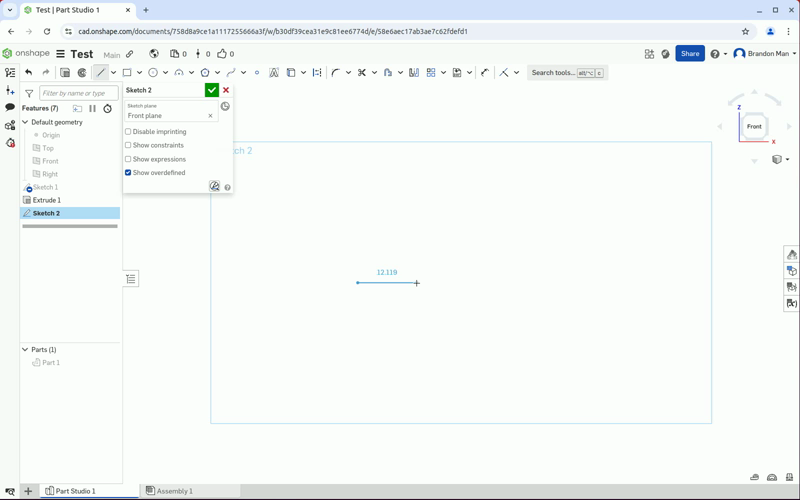
key_up(shift)
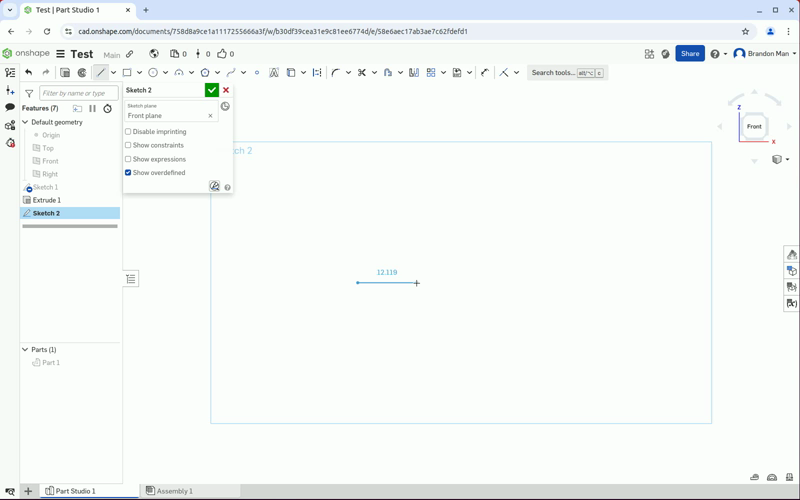
key_down(shift)
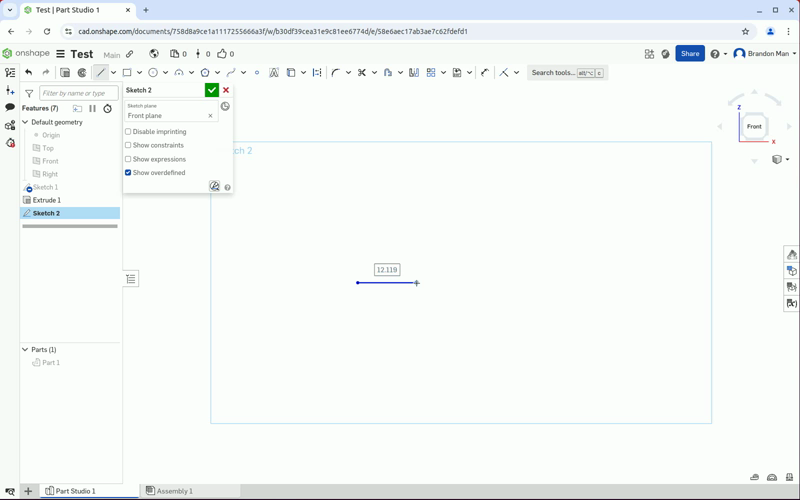
mouse_move(446, 282)
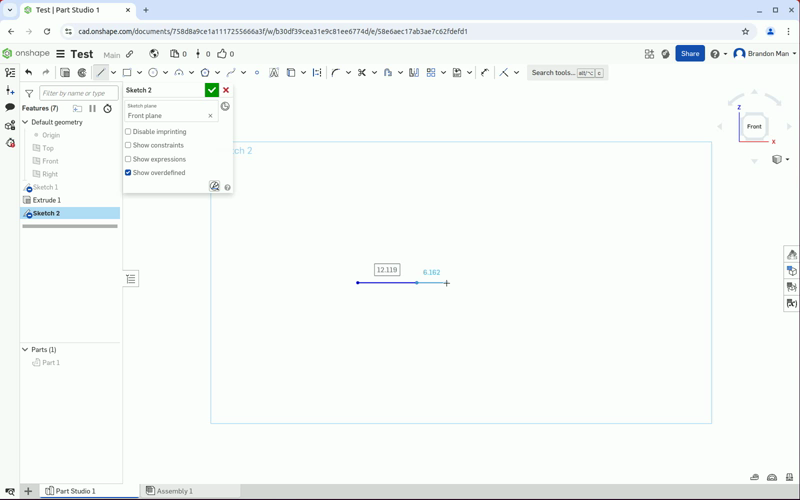
mouse_move(416, 223)
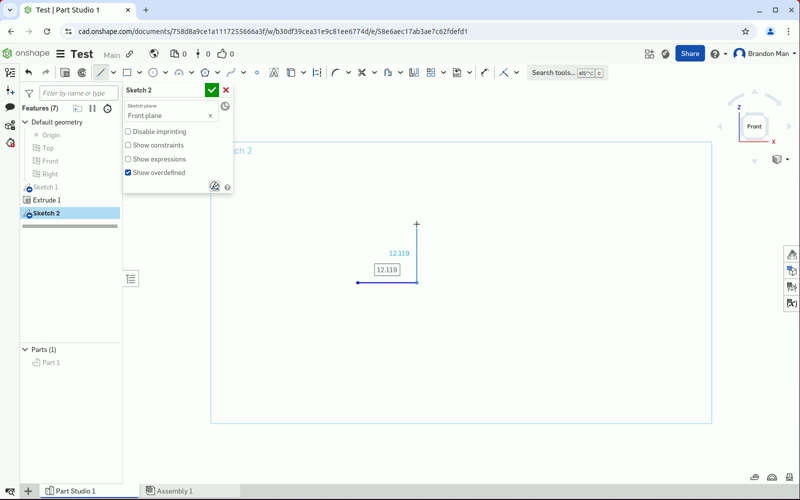
click(416, 223)
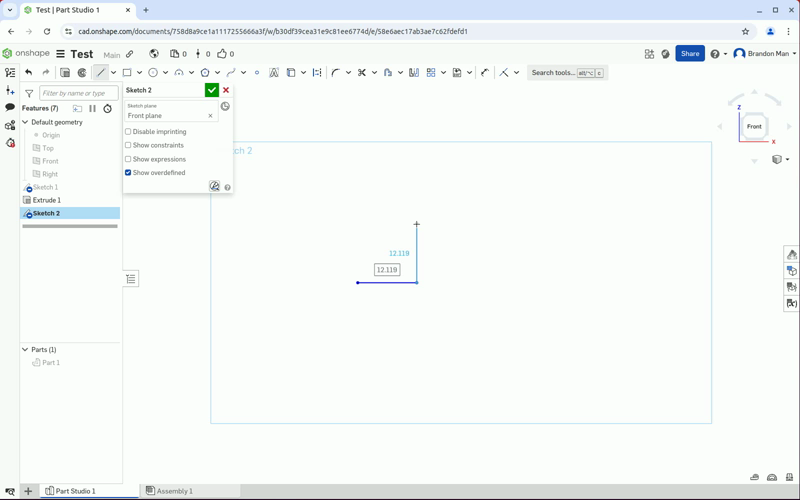
key_up(shift)
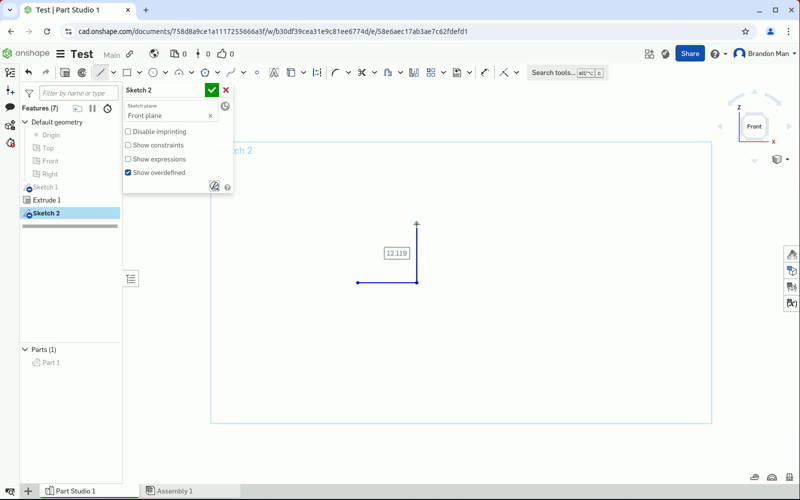
key_down(shift)
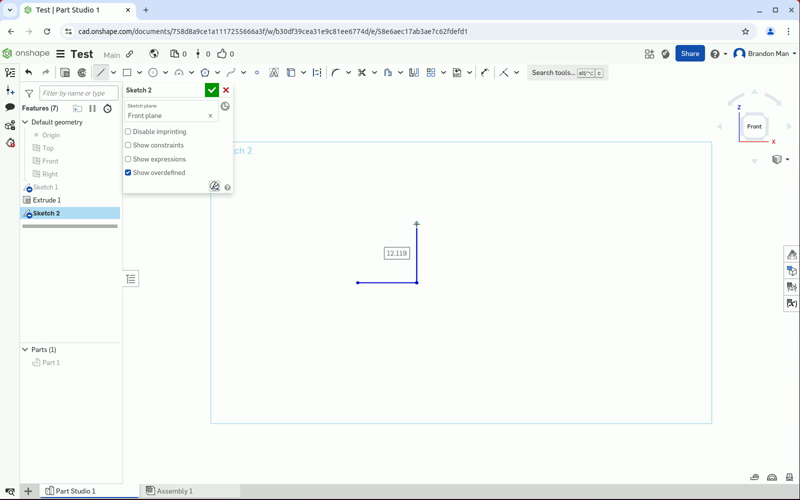
mouse_move(446, 223)
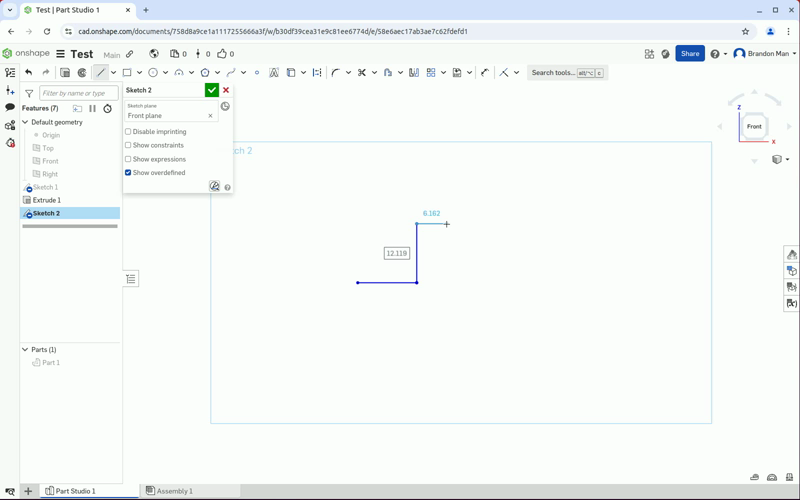
mouse_move(357, 223)
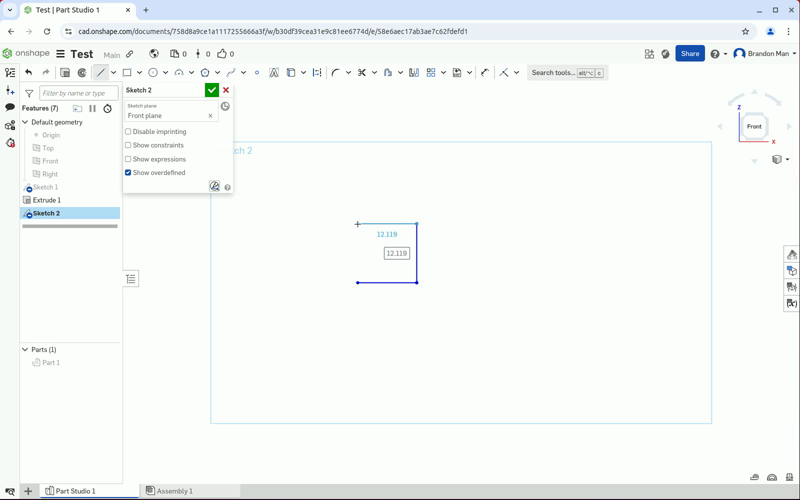
click(357, 223)
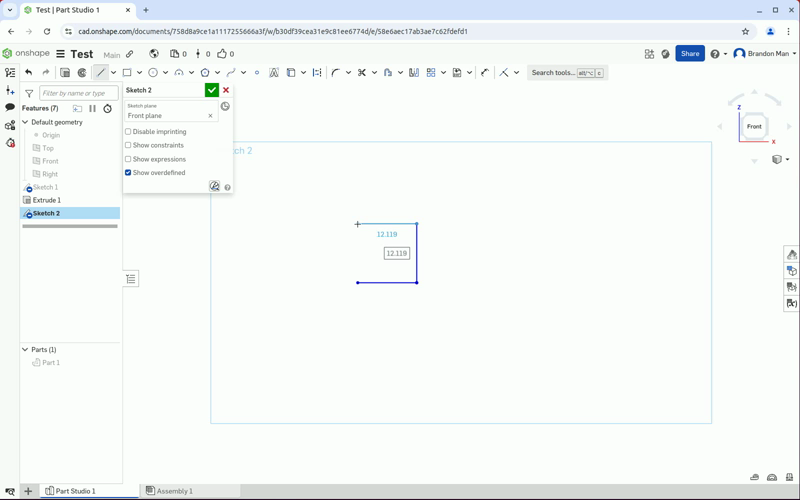
key_up(shift)
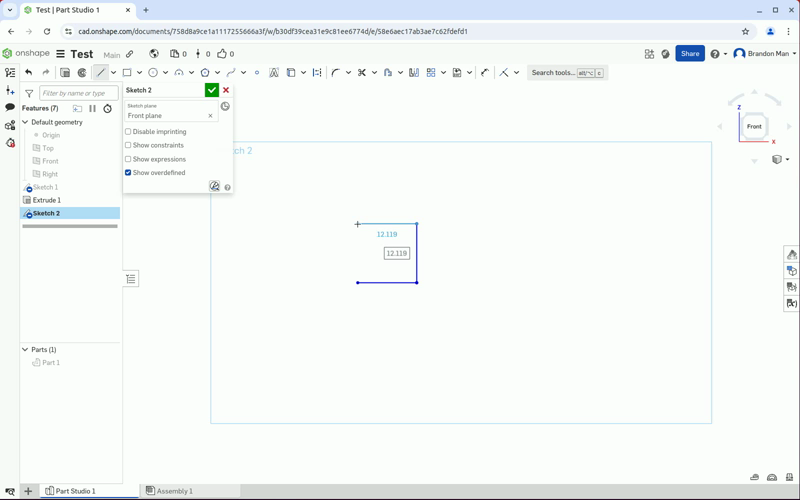
mouse_move(387, 223)
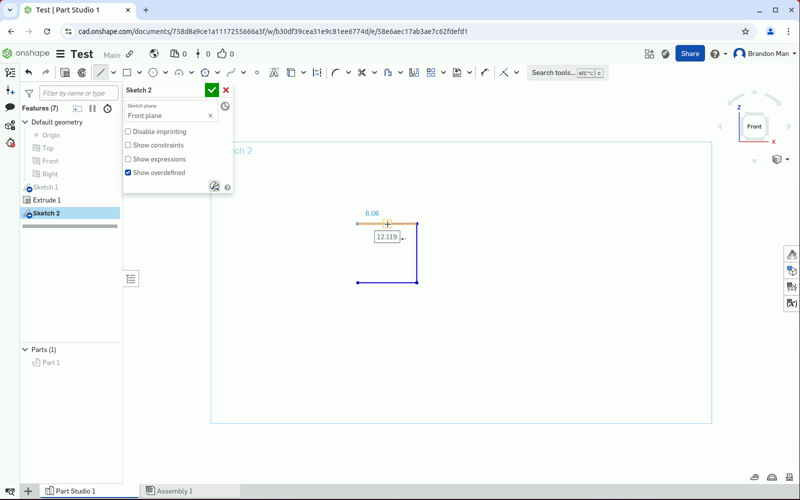
key_down(shift)
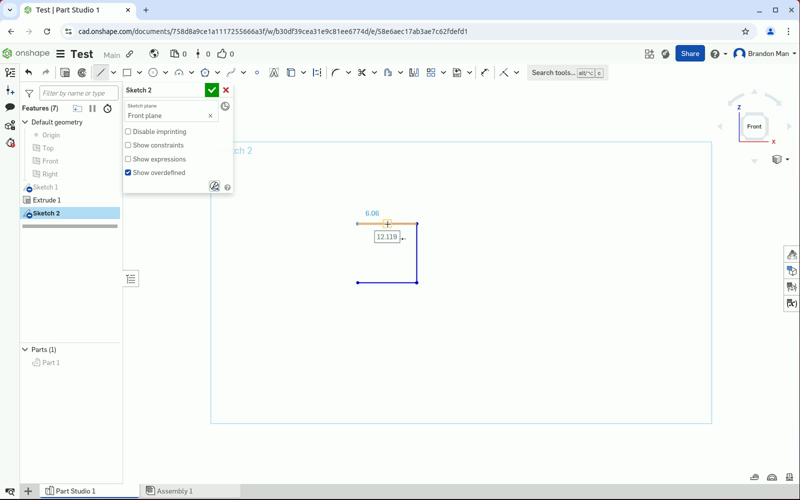
mouse_move(357, 282)
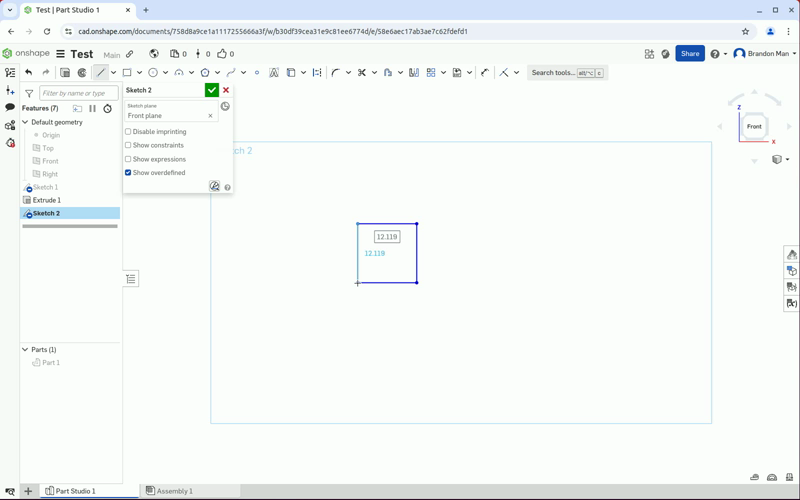
key_up(shift)
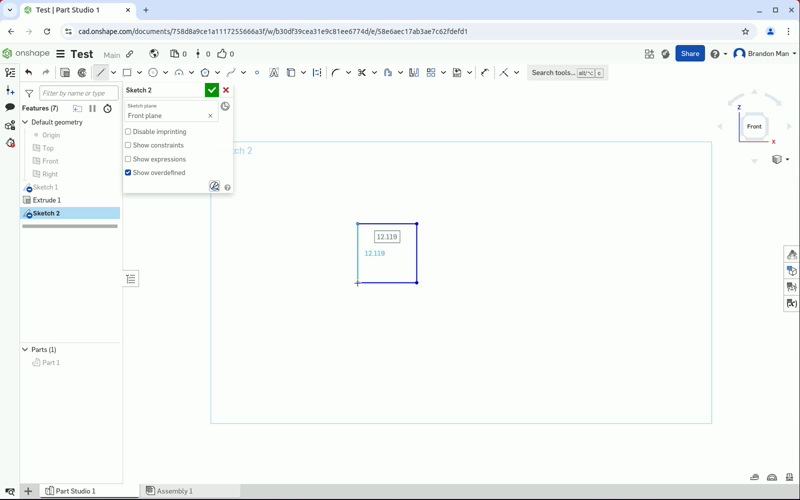
click(357, 282)
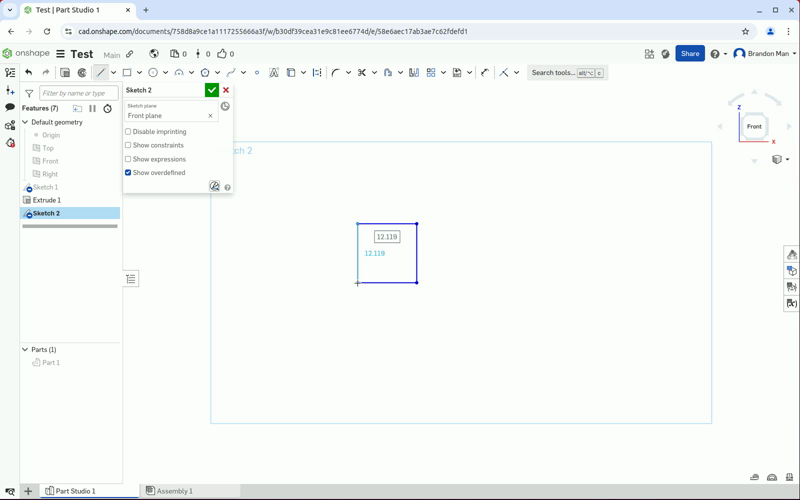
key(esc)
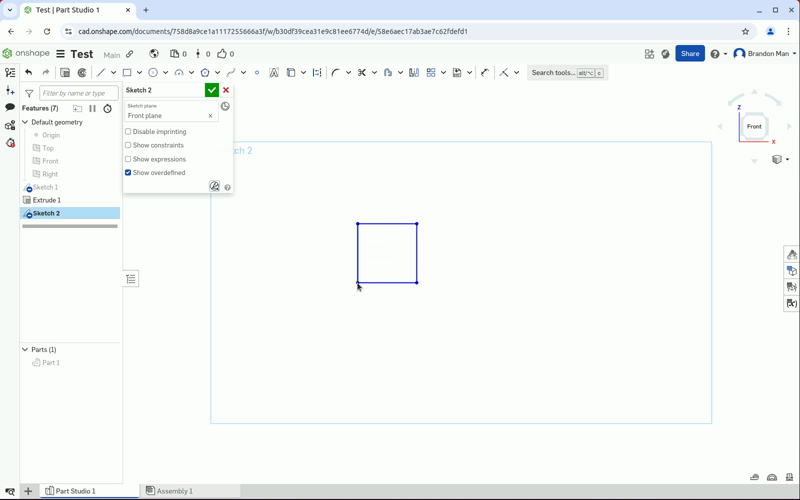
mouse_move(368, 253)
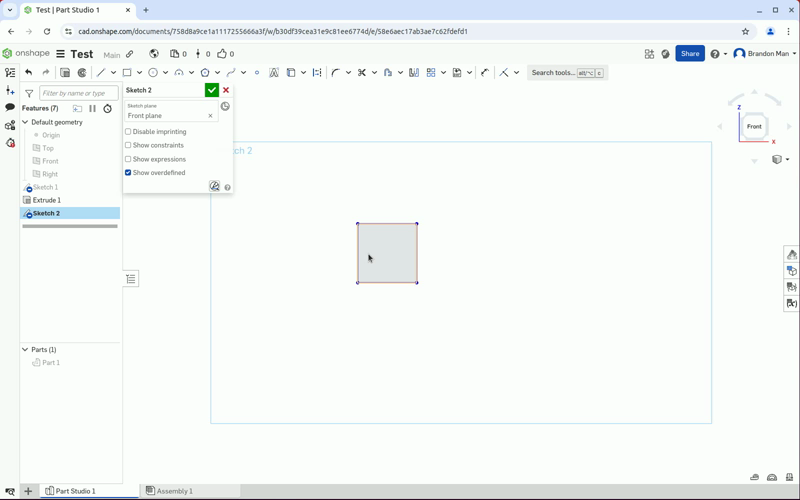
click(368, 253)
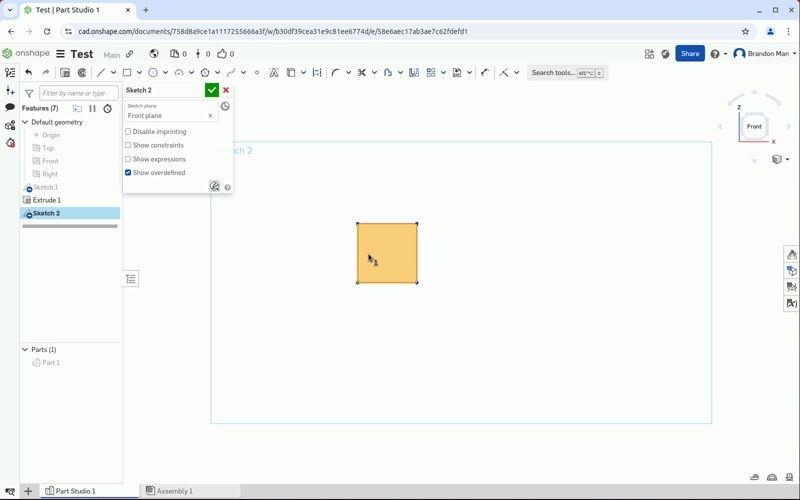
mouse_move(73, 352)
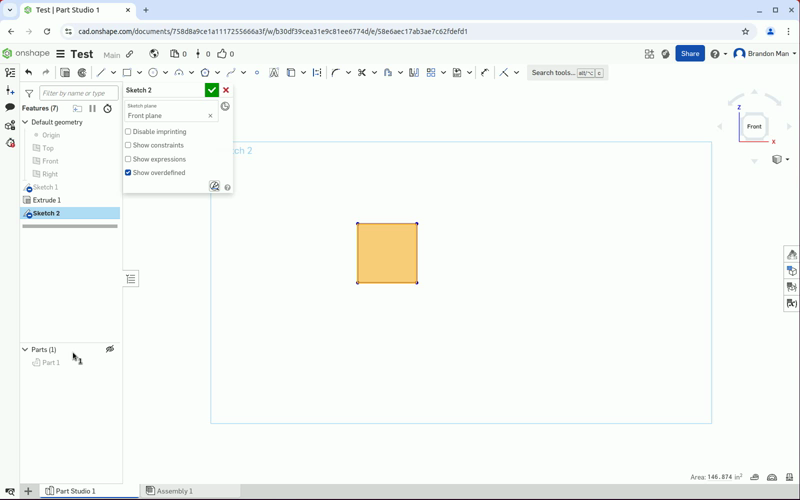
key(shift+y)
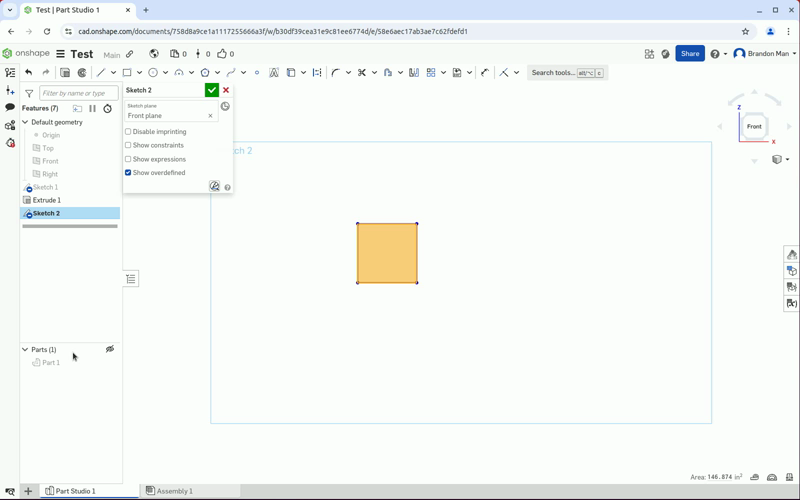
key(shift+e)
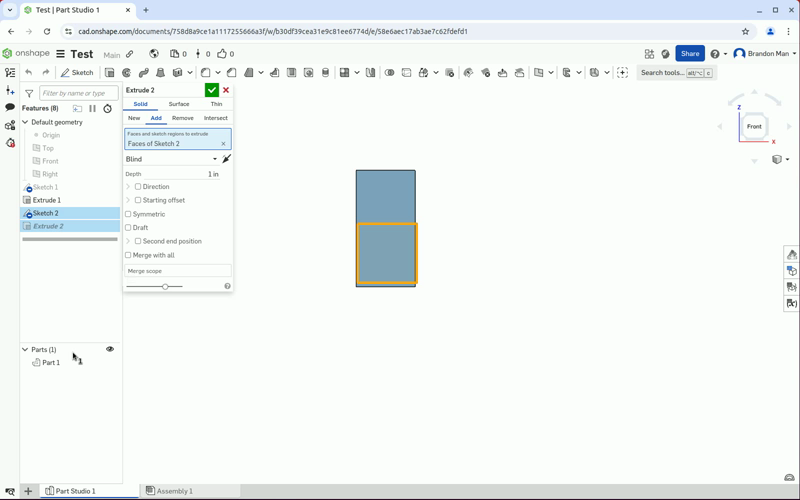
mouse_move(143, 106)
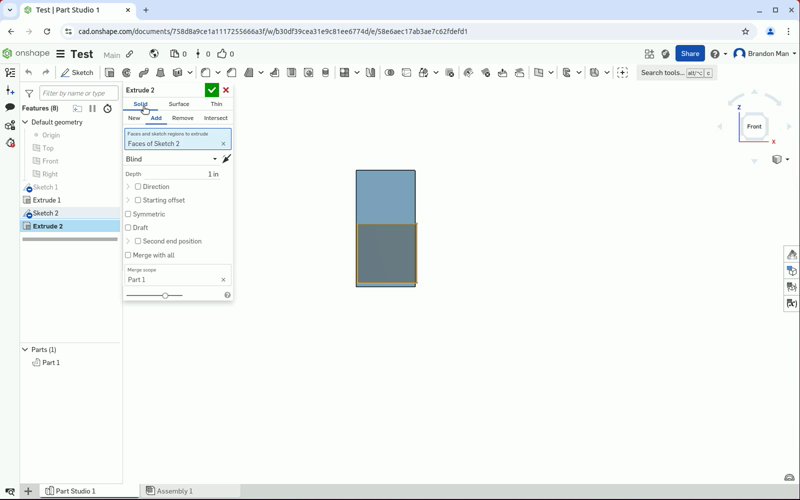
click(143, 106)
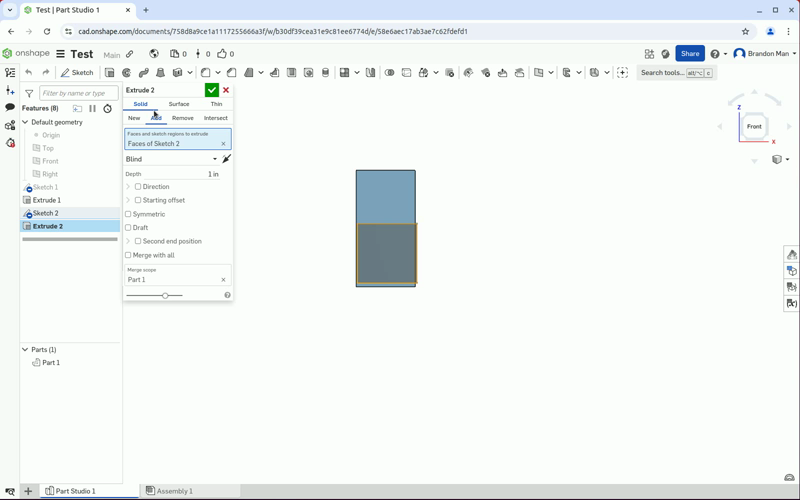
mouse_move(186, 120)
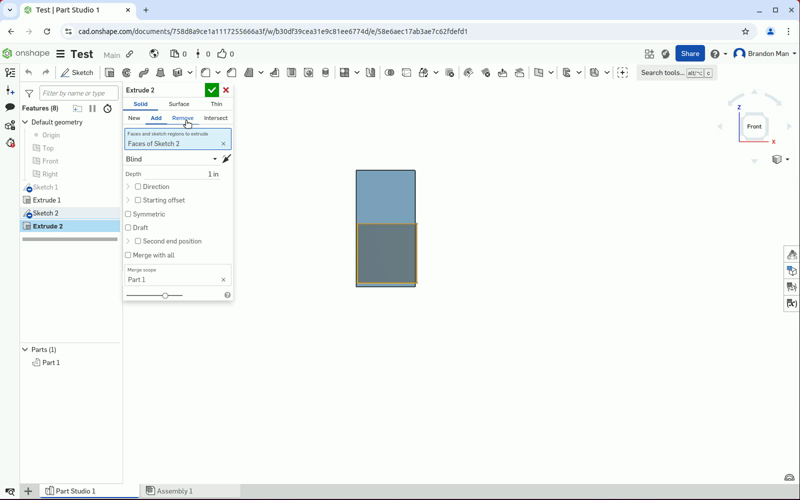
click(186, 120)
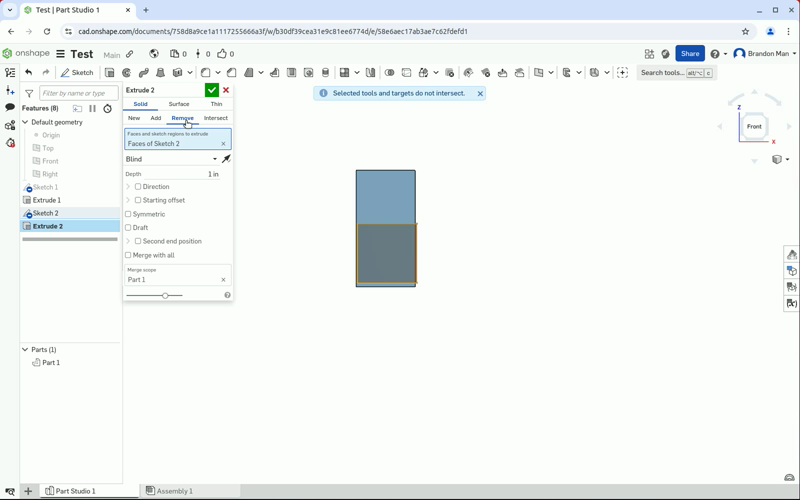
key(tab, 4)
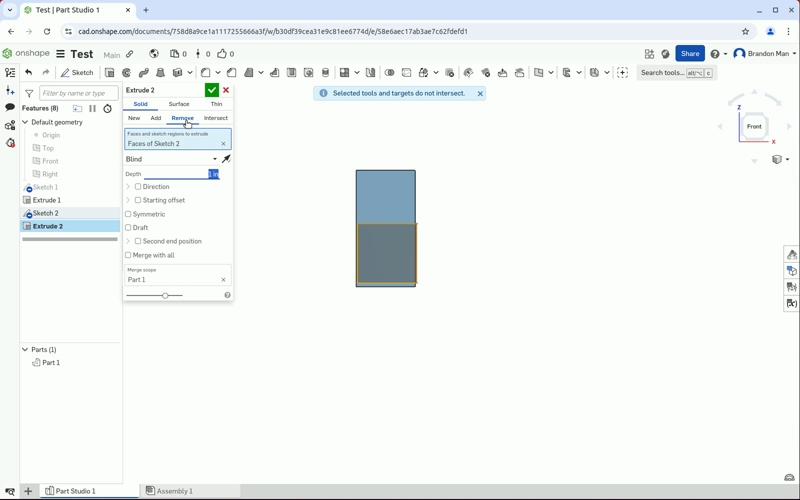
text(12.036)
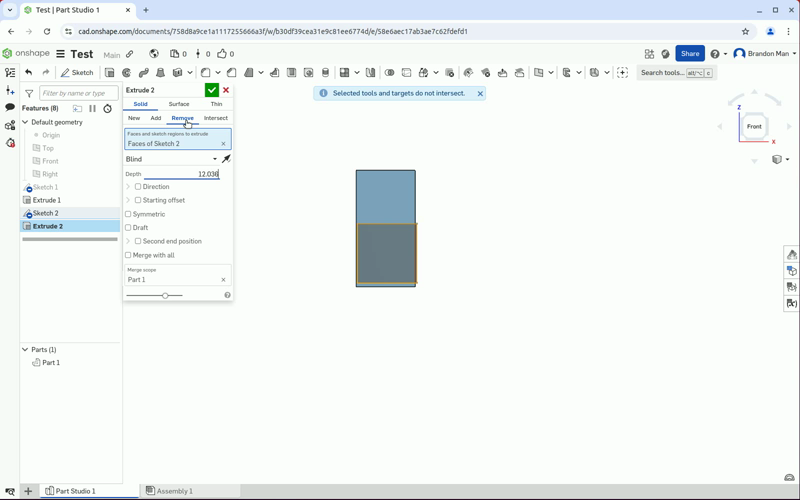
key(tab, 6)
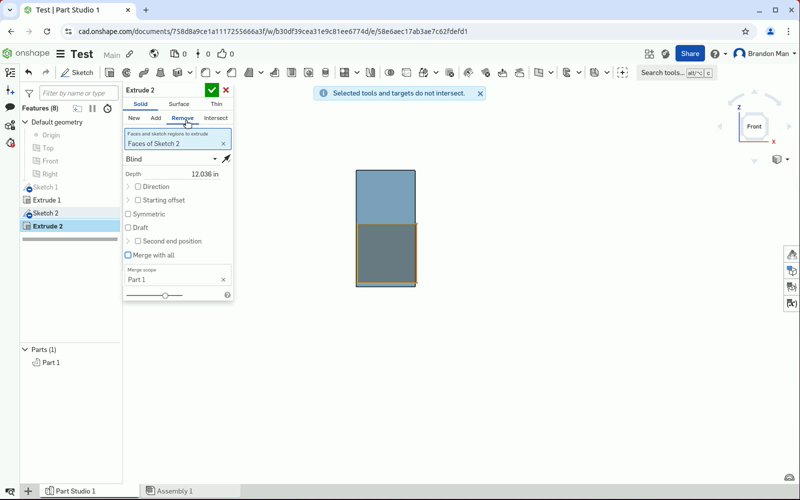
key(space)
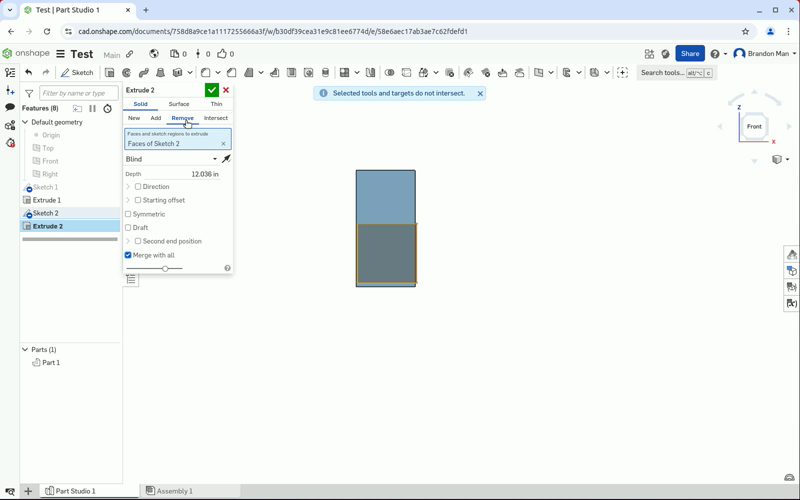
key(enter)
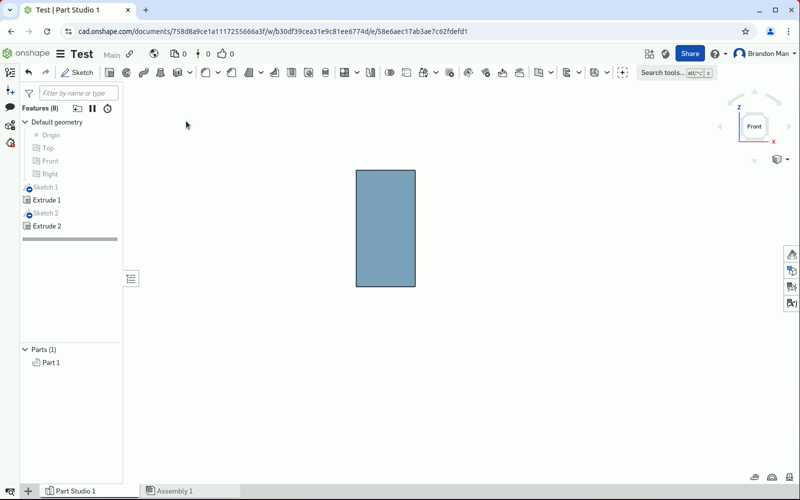
key(shift+h)
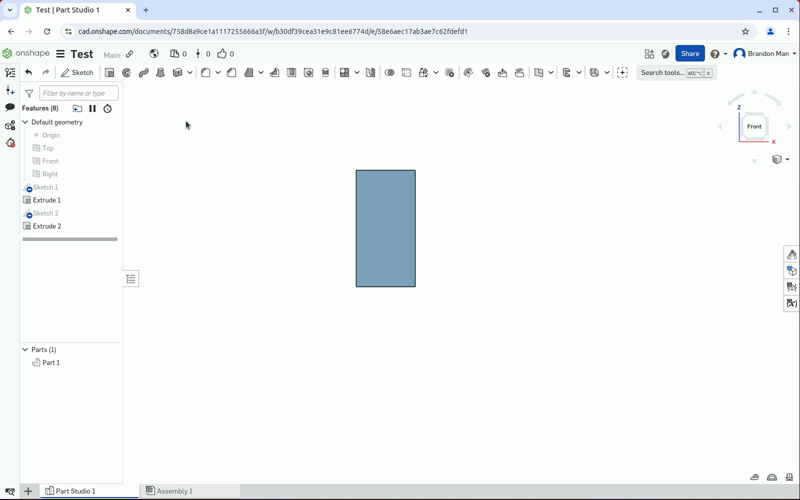
key(shift+h)
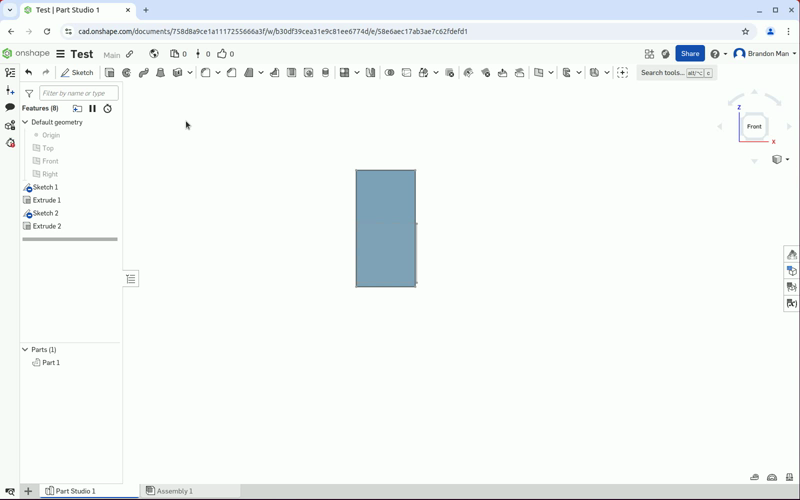
key(shift+7)
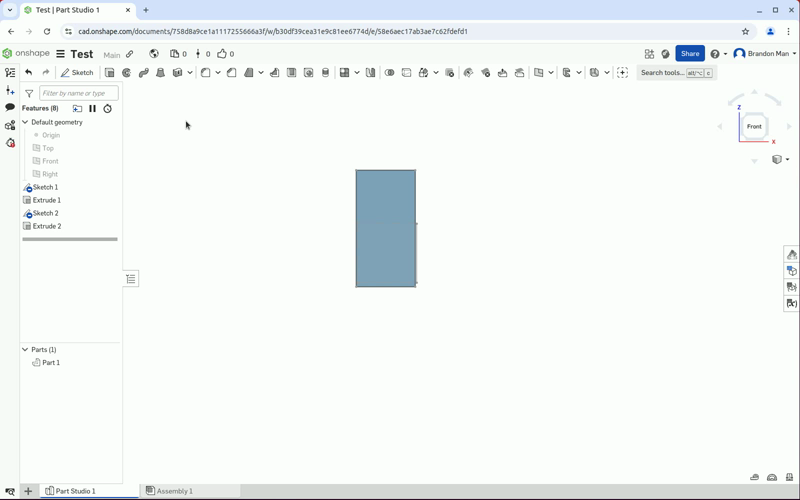
key(left, 2)
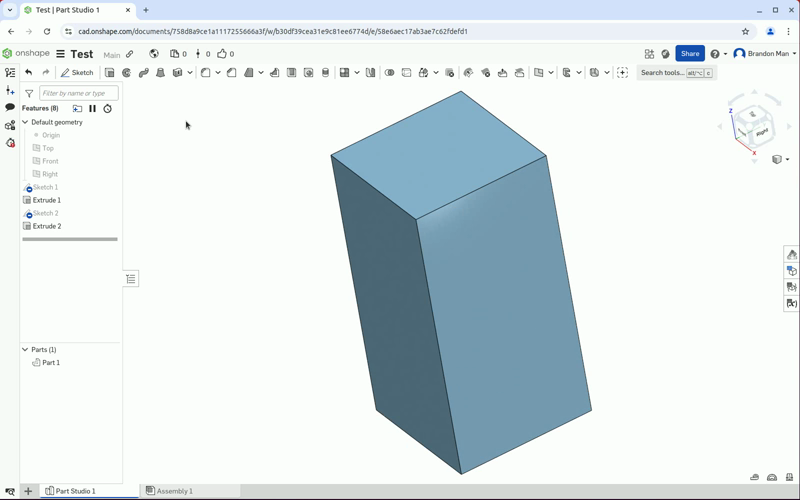
key(down, 2)
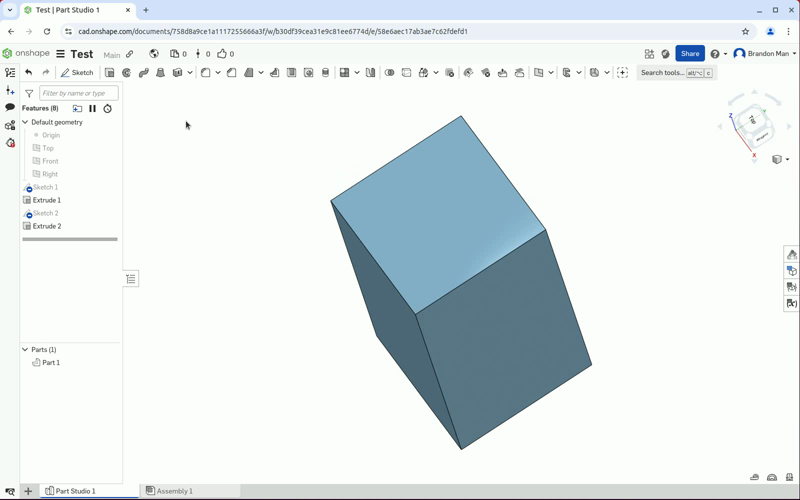
key(up, 2)
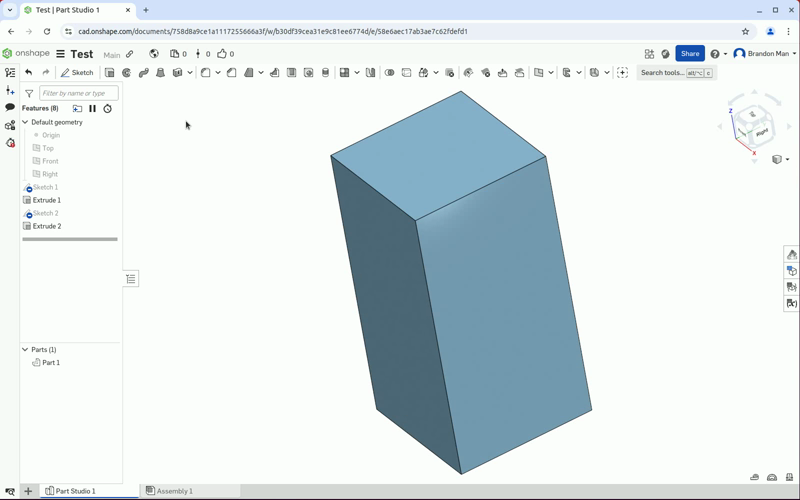
key(right, 2)
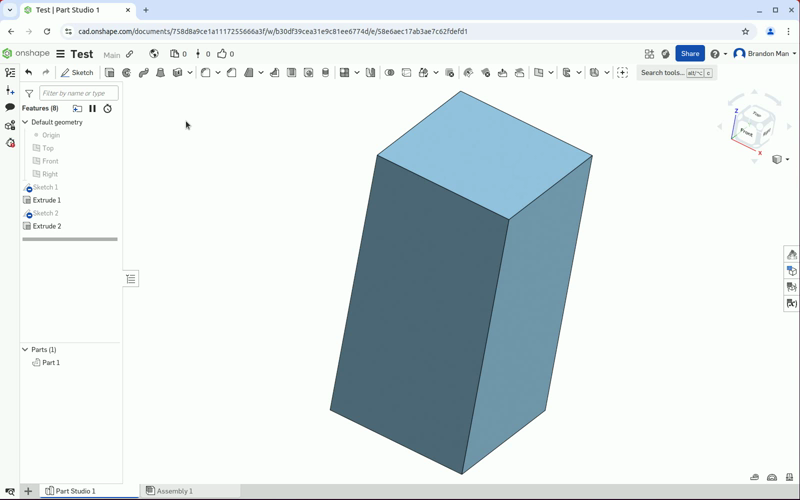
mouse_move(73, 189)
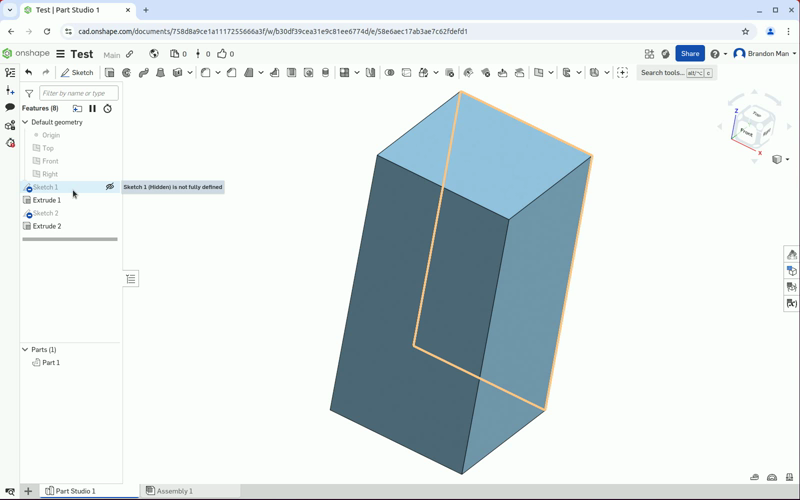
click(73, 189)